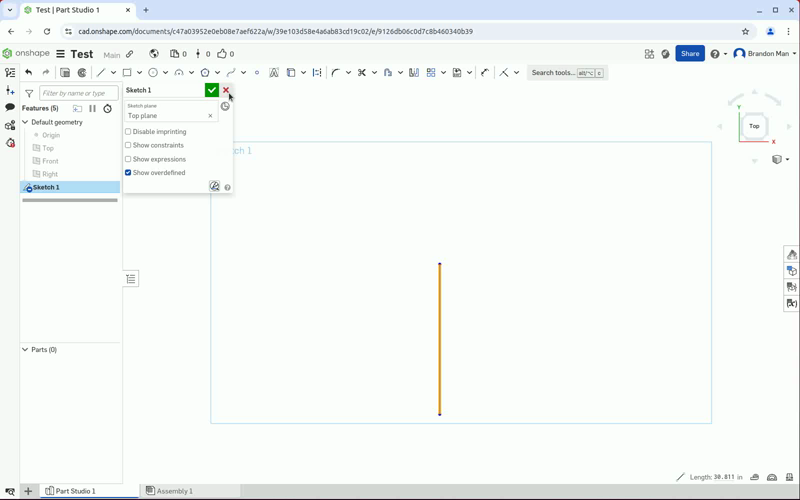
key(shift+h)
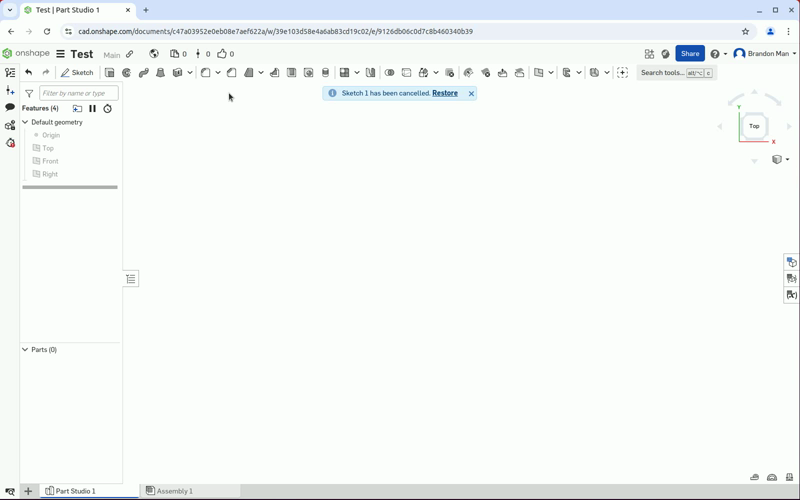
mouse_move(73, 352)
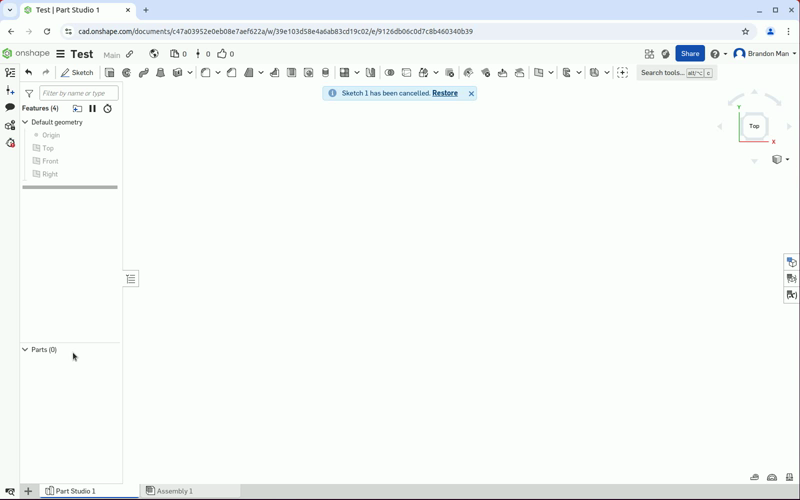
key(y)
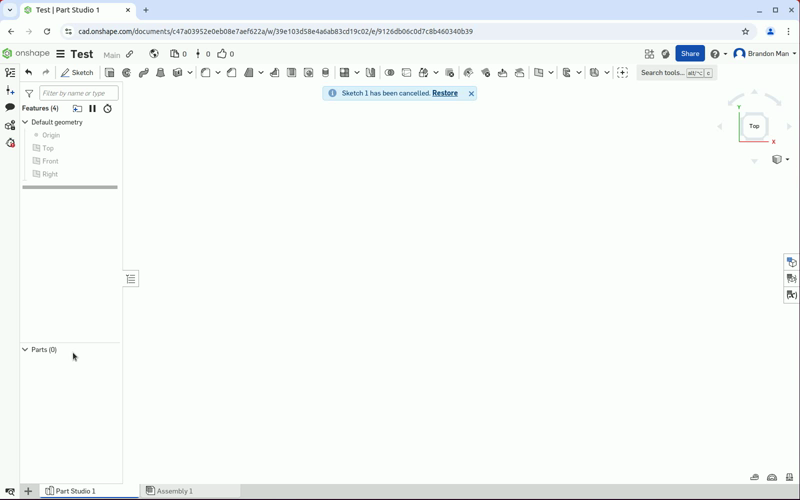
key(shift+p)
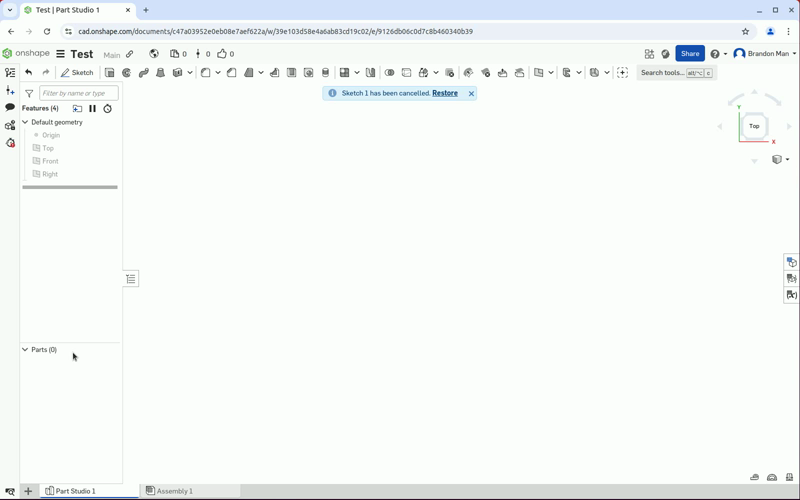
key(space)
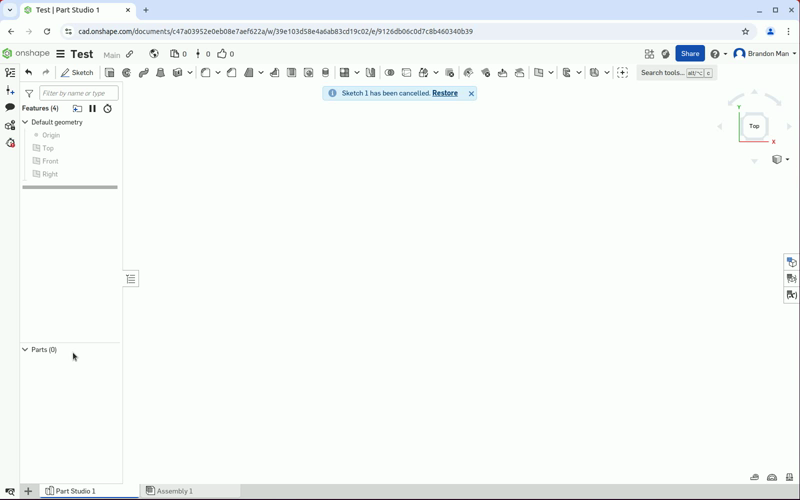
key_down(shift)
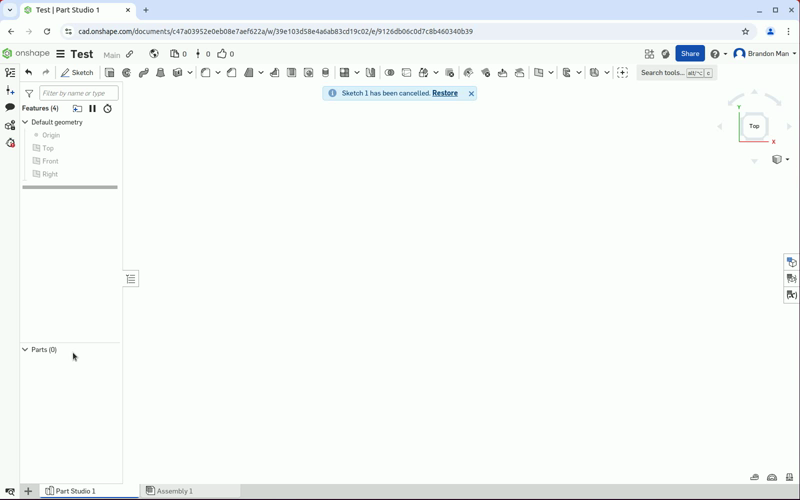
key(up)
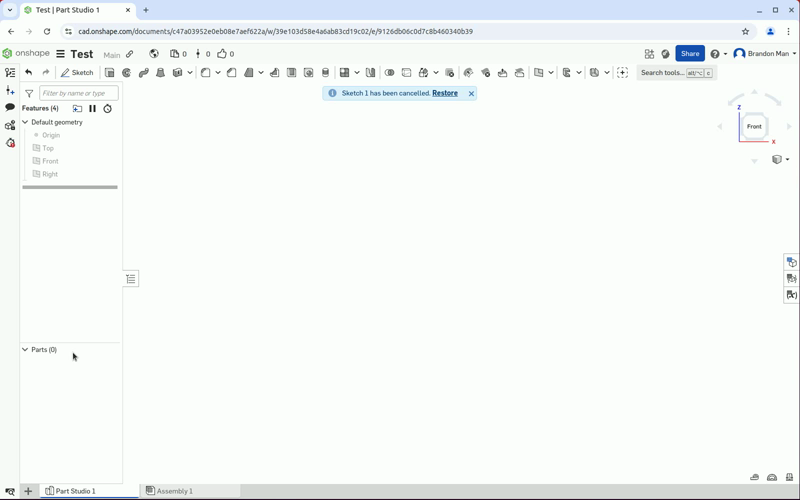
key_up(shift)
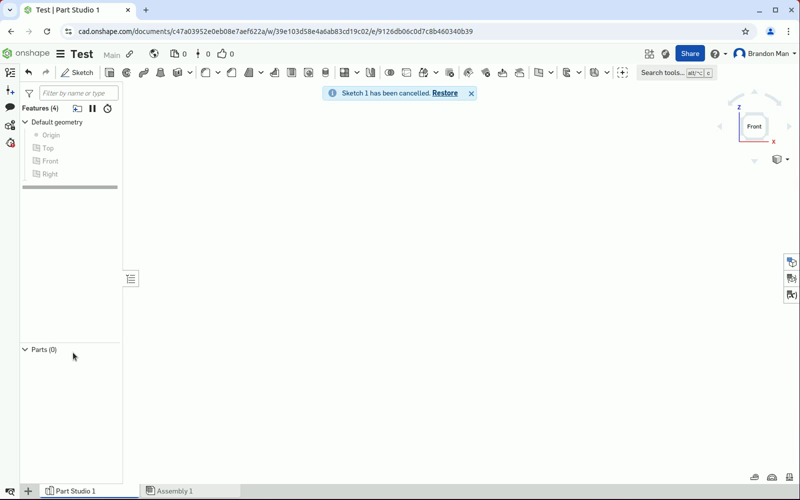
mouse_move(73, 352)
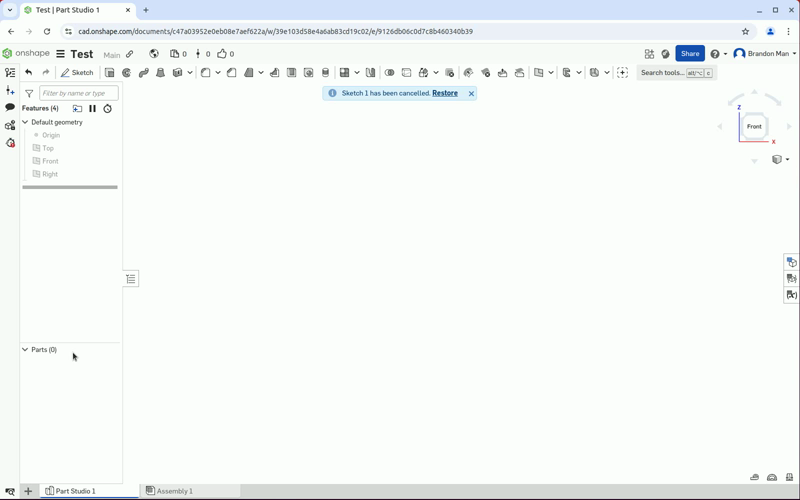
key(shift+y)
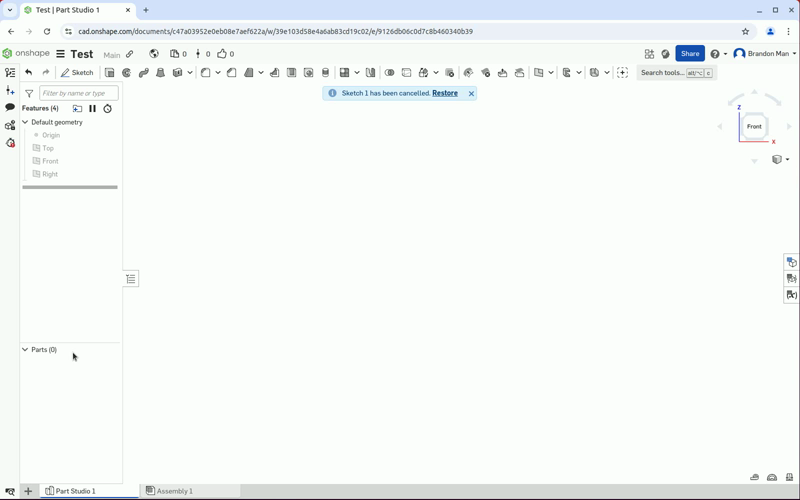
key(shift+s)
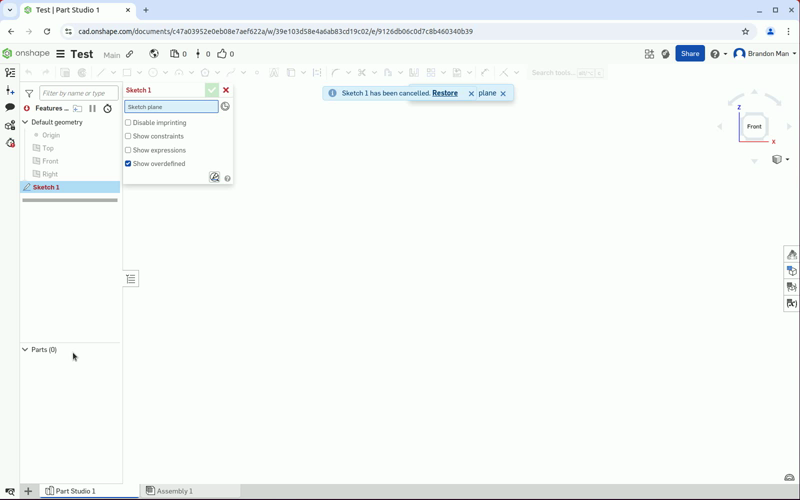
mouse_move(73, 163)
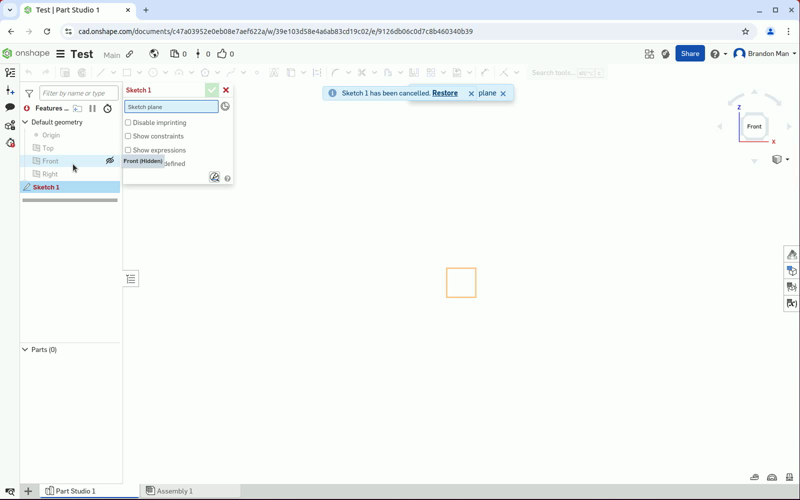
click(73, 163)
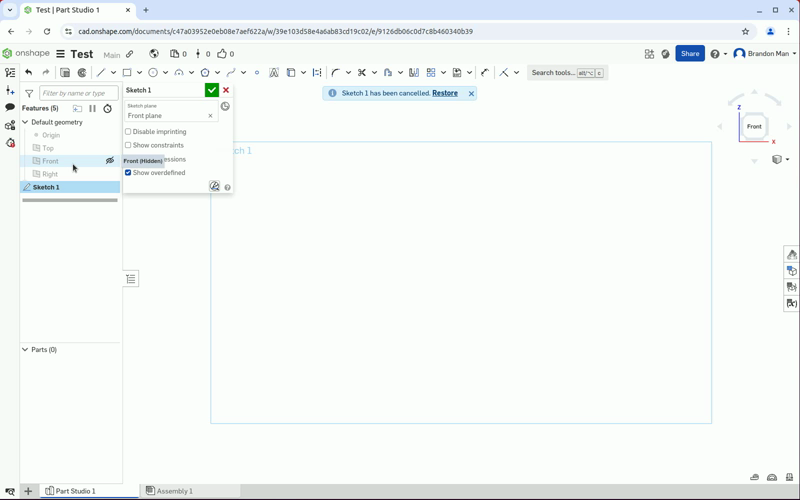
mouse_move(73, 352)
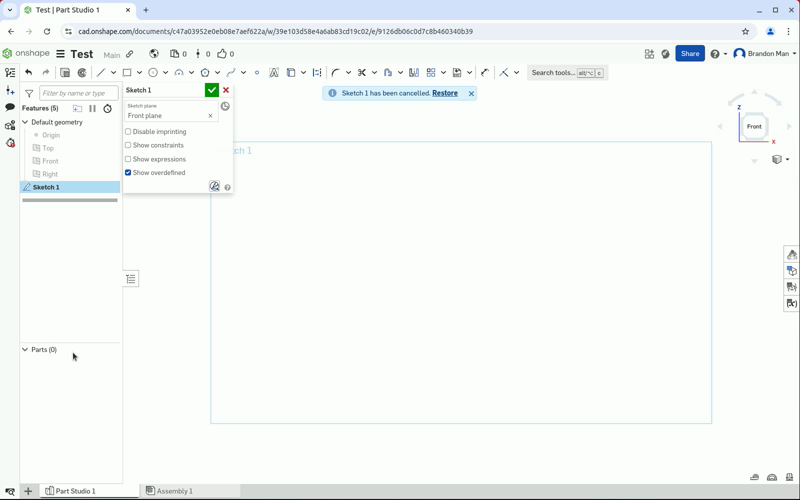
key(y)
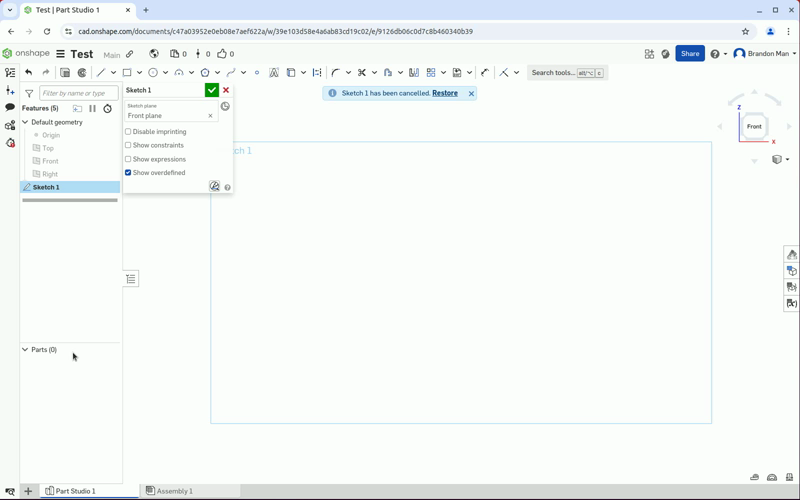
key(l)
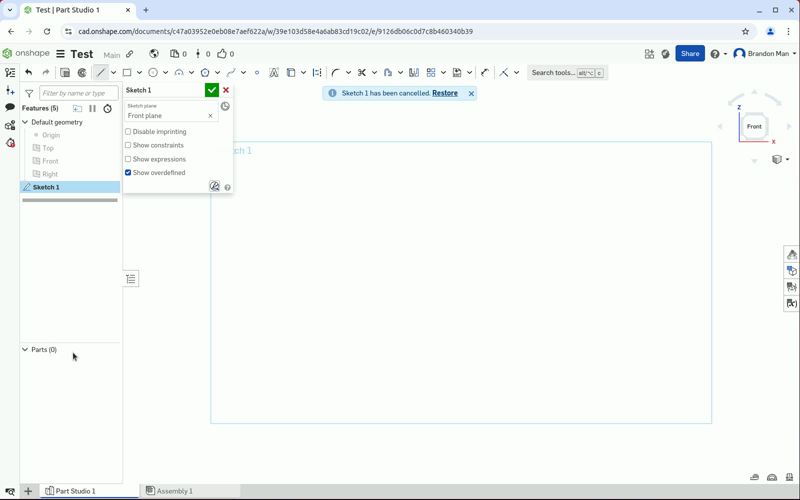
key_down(shift)
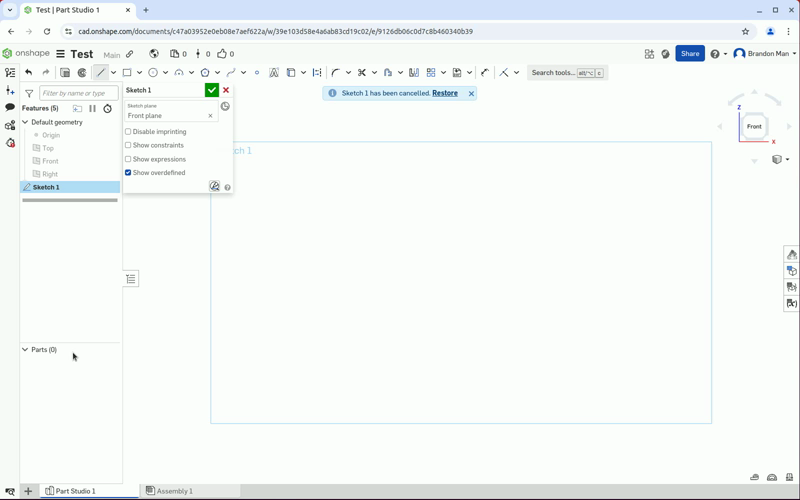
mouse_move(375, 268)
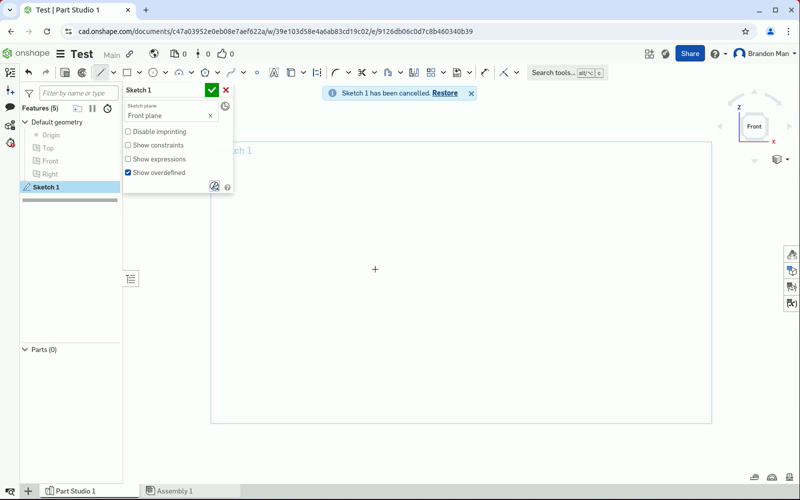
click(375, 268)
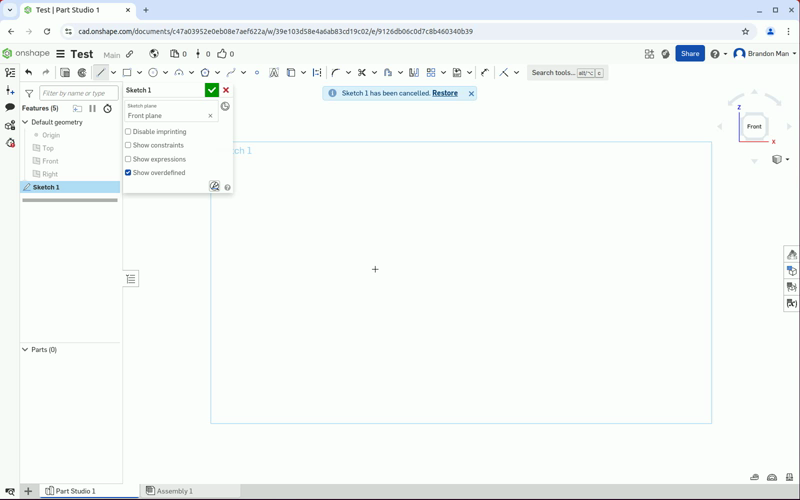
key_up(shift)
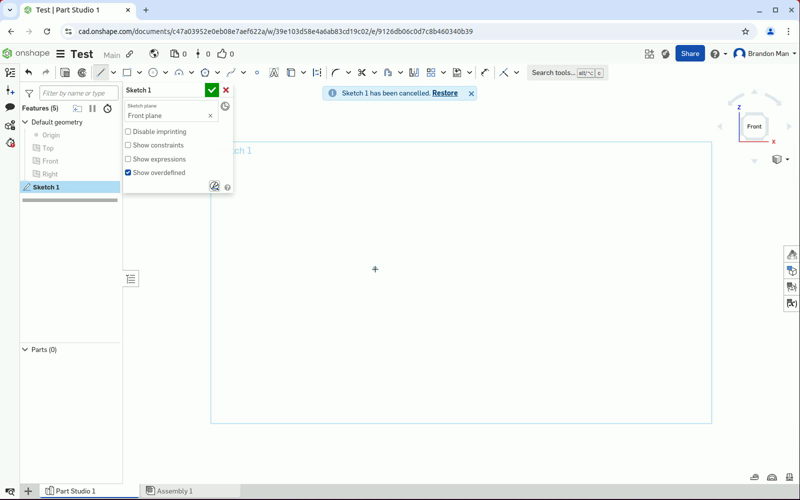
key_down(shift)
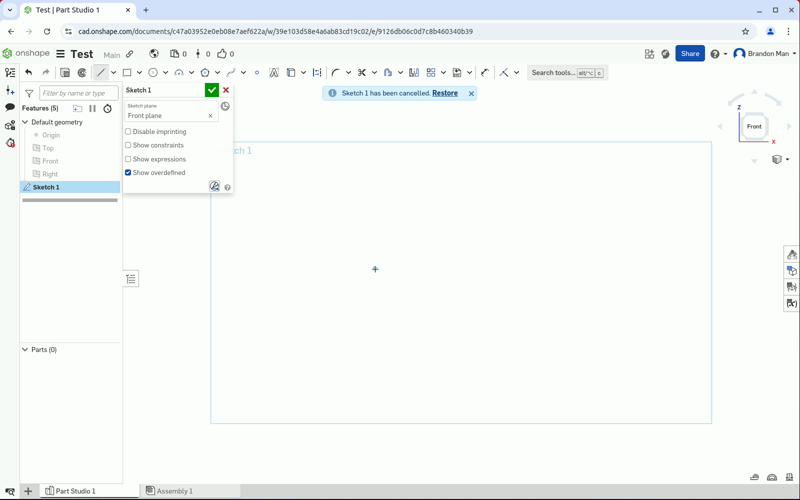
mouse_move(572, 268)
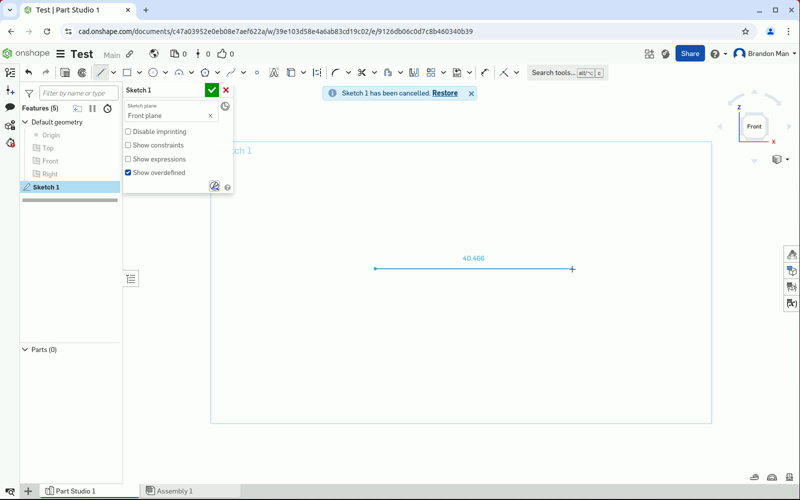
click(572, 268)
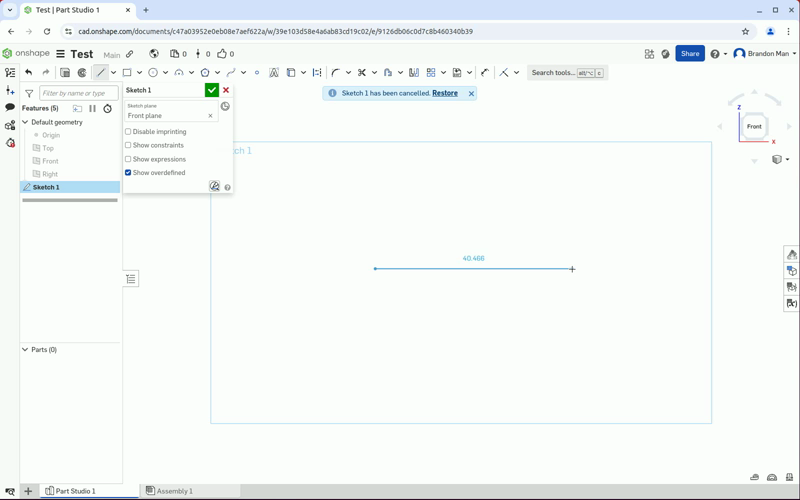
key_up(shift)
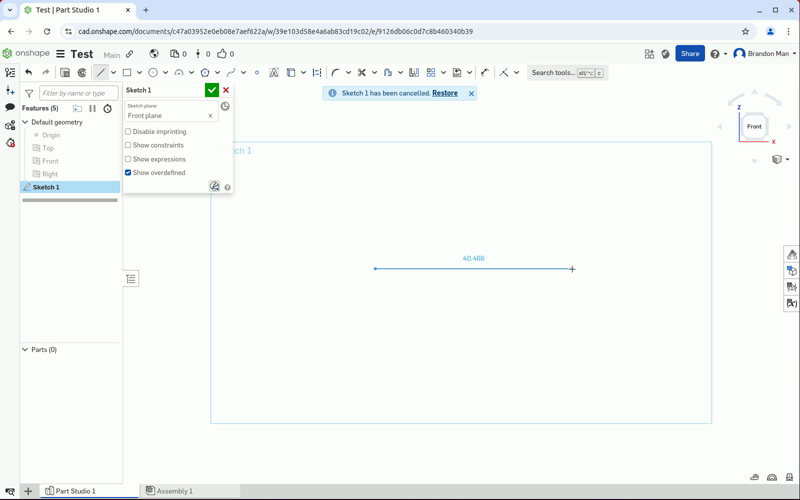
key_down(shift)
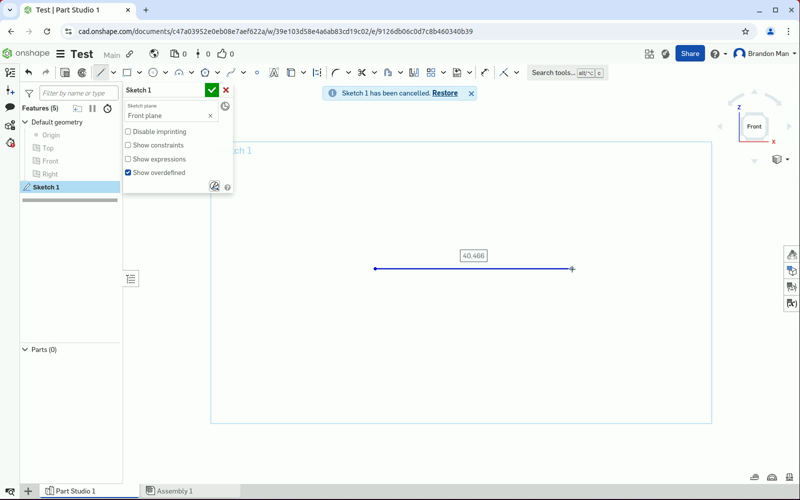
mouse_move(589, 268)
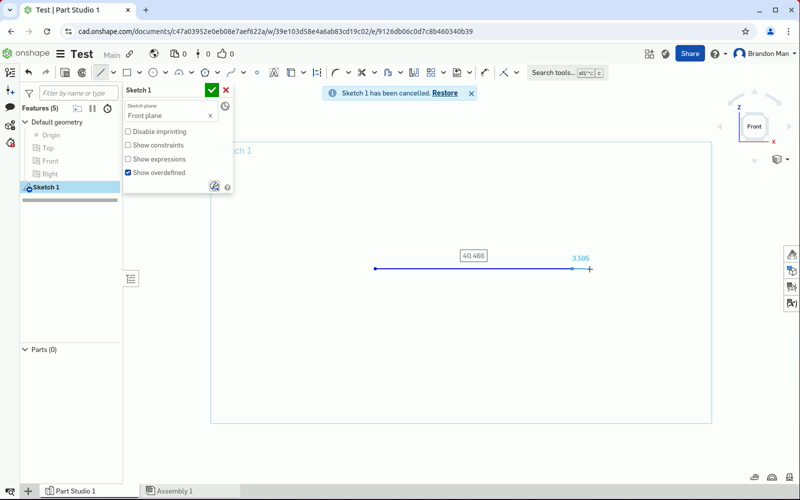
mouse_move(572, 235)
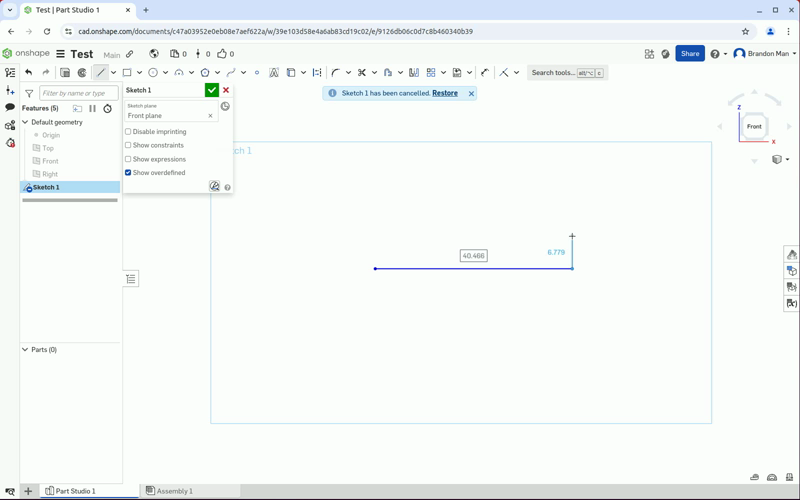
click(572, 235)
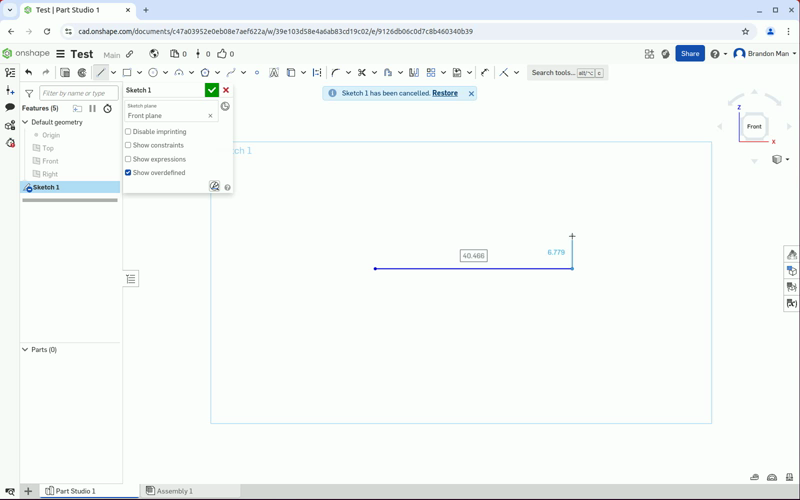
key_up(shift)
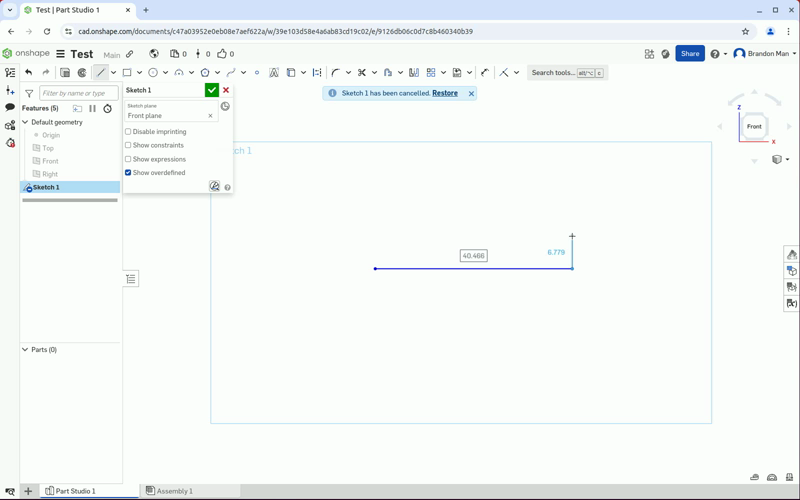
key_down(shift)
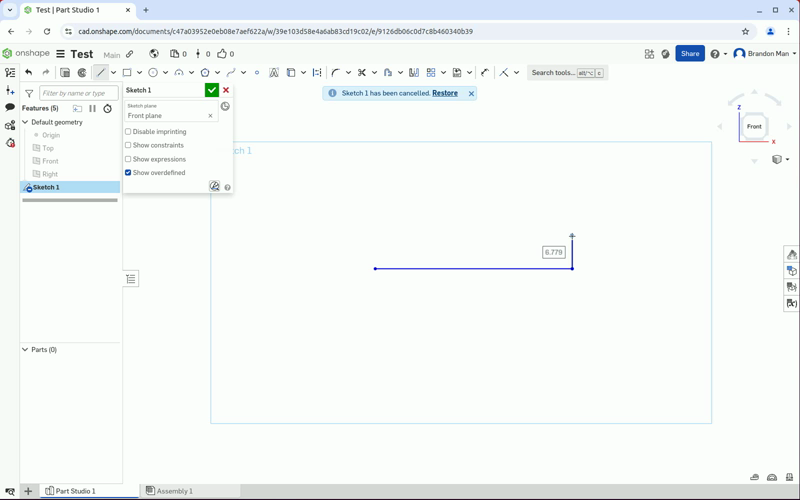
mouse_move(408, 235)
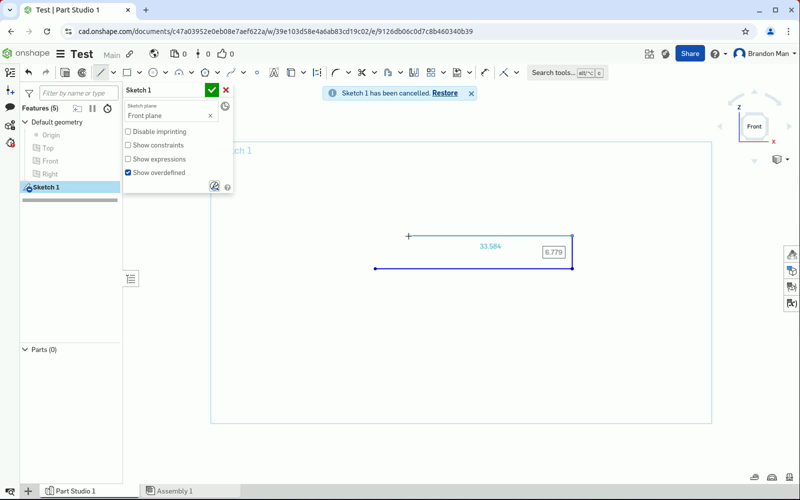
click(408, 235)
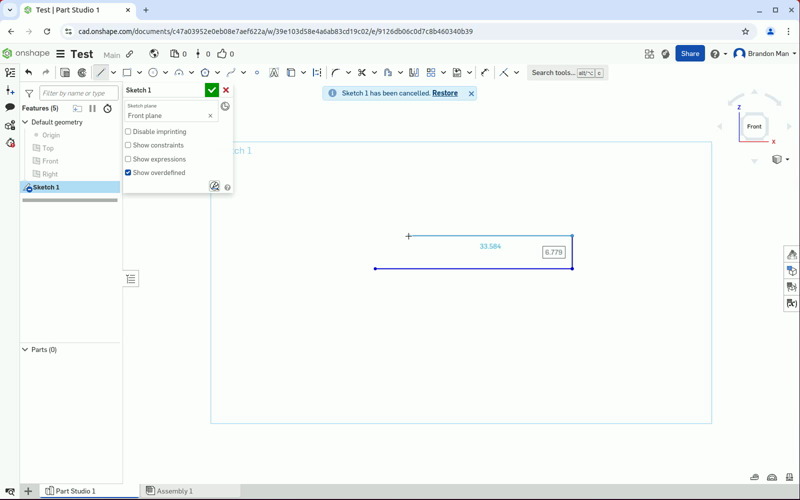
key_up(shift)
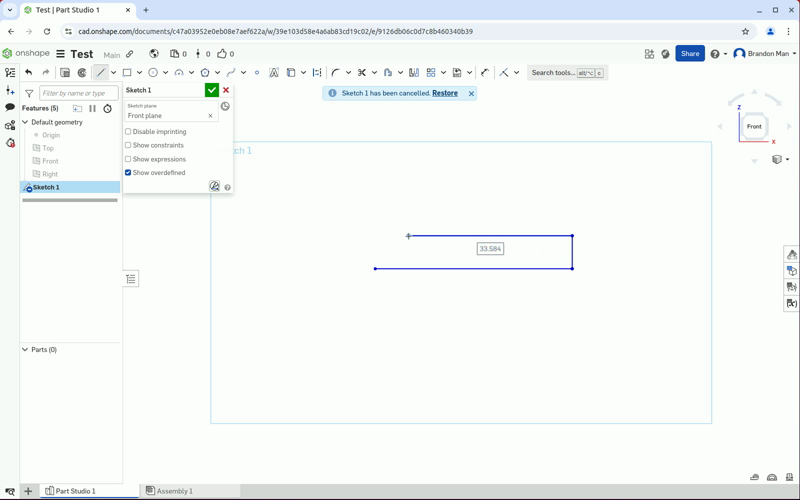
key_down(shift)
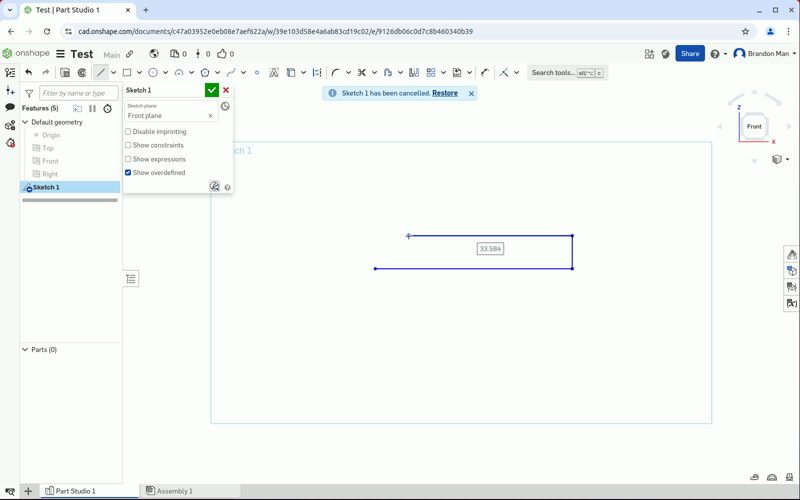
mouse_move(438, 235)
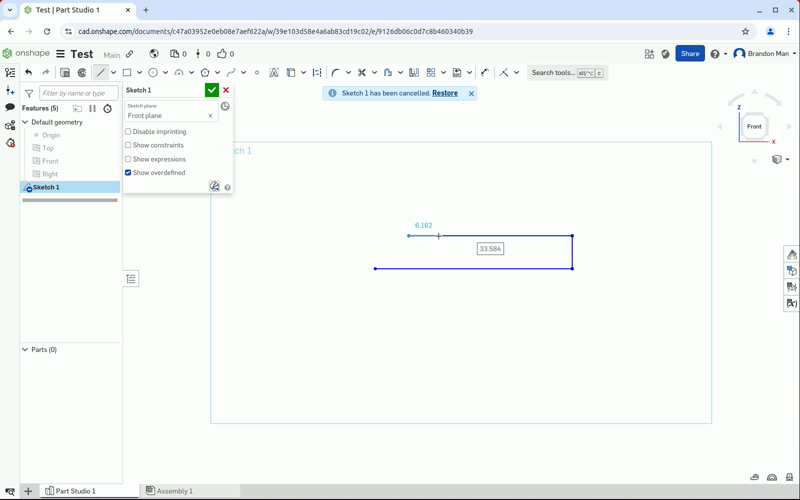
mouse_move(408, 202)
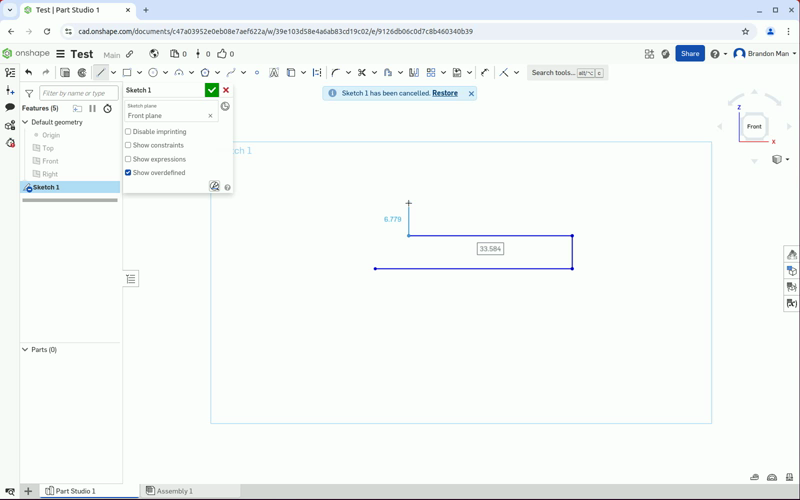
click(408, 202)
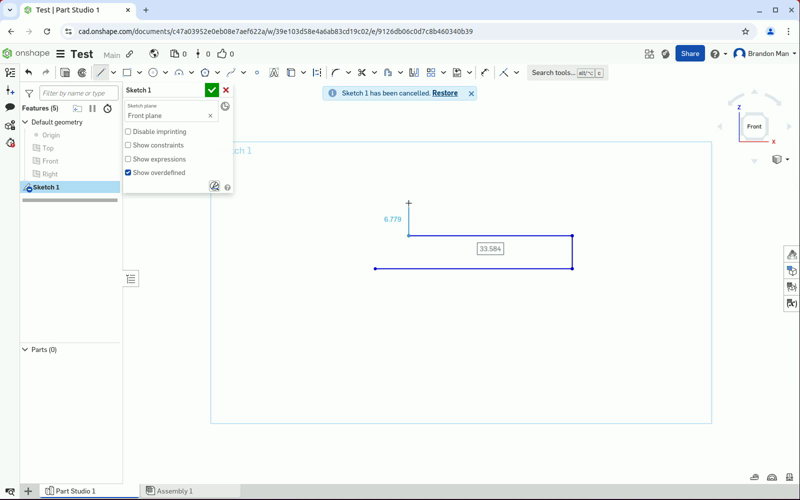
key_up(shift)
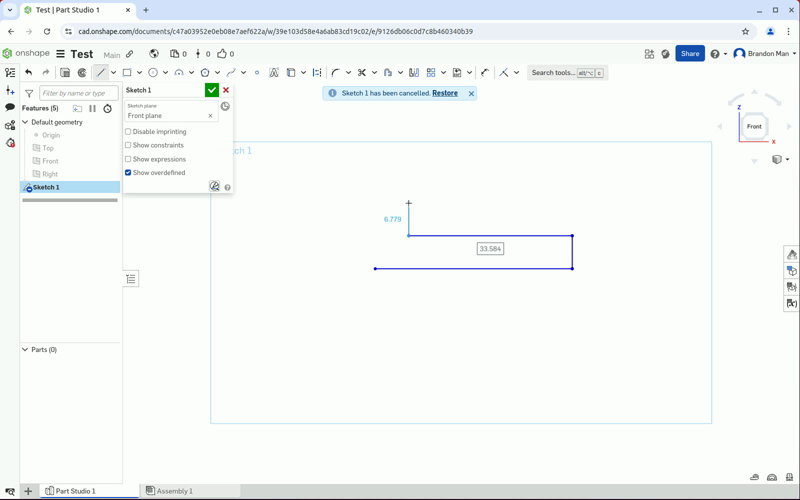
key_down(shift)
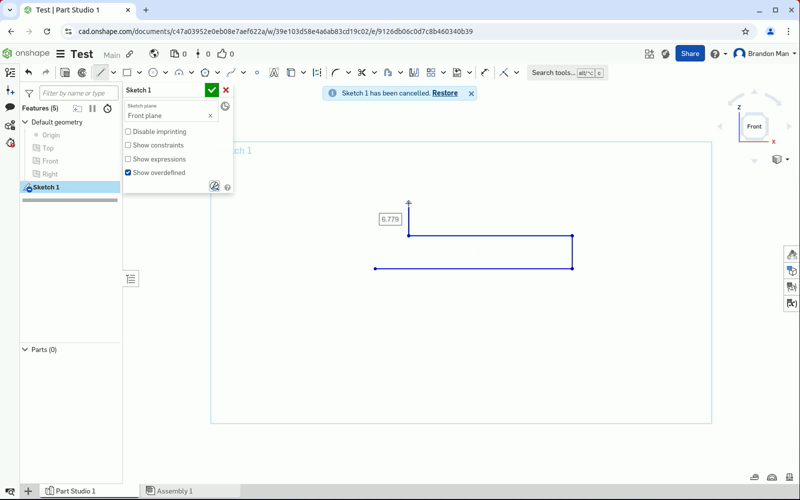
mouse_move(438, 202)
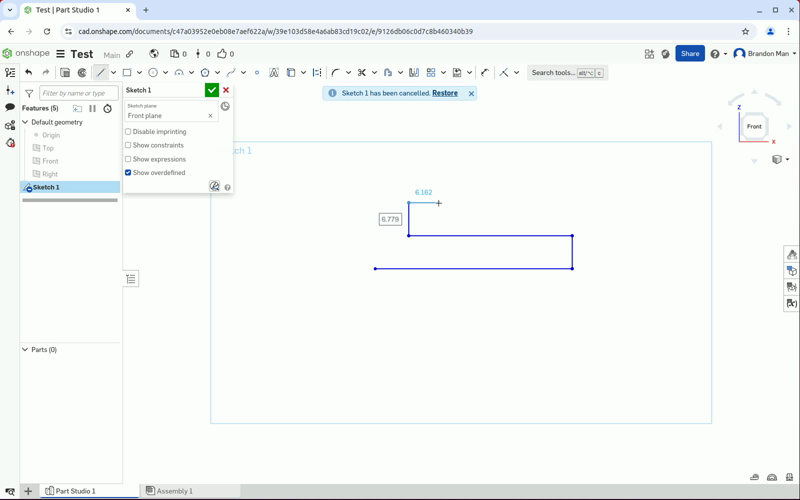
mouse_move(375, 202)
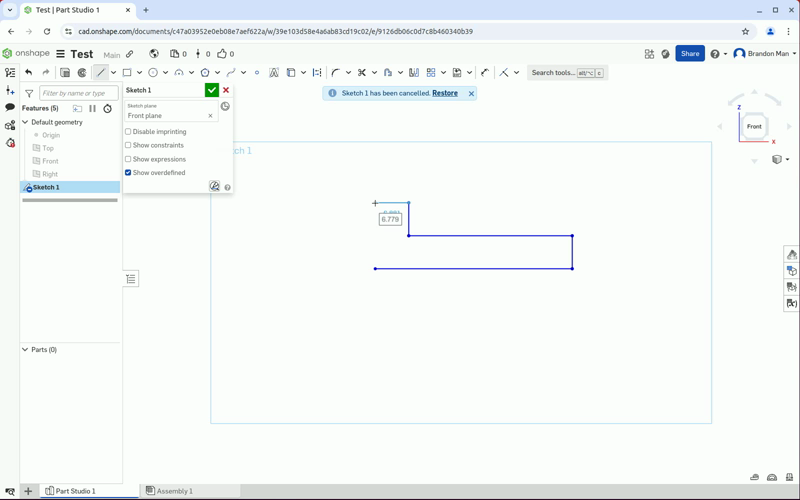
click(375, 202)
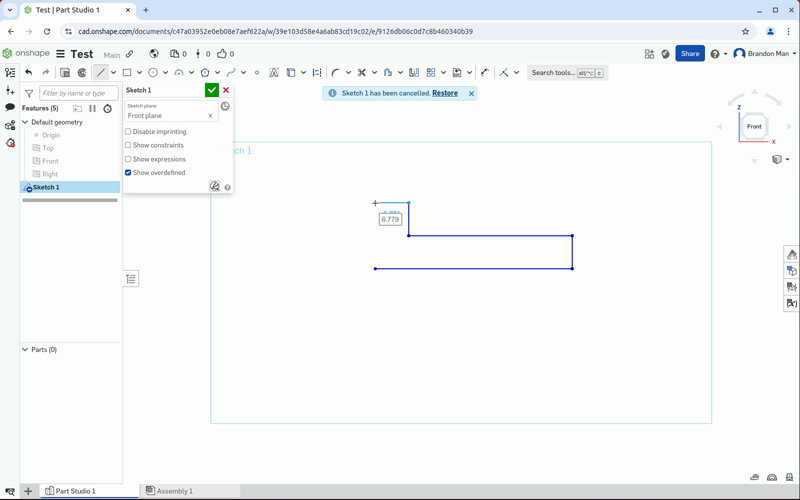
key_up(shift)
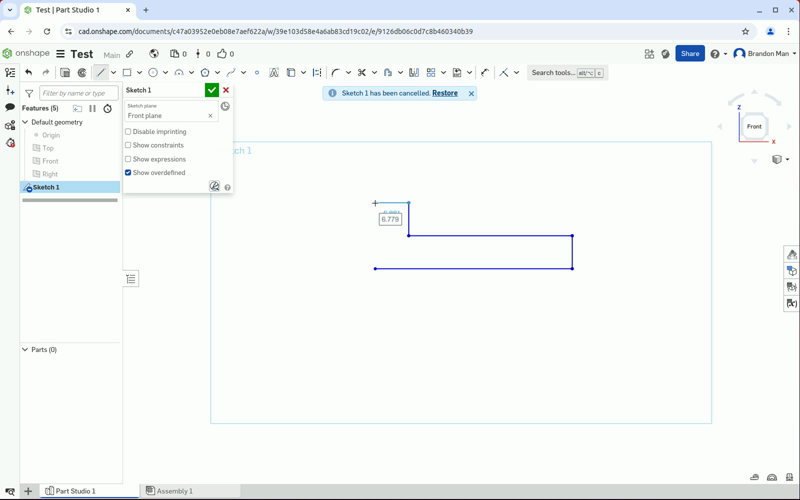
key_down(shift)
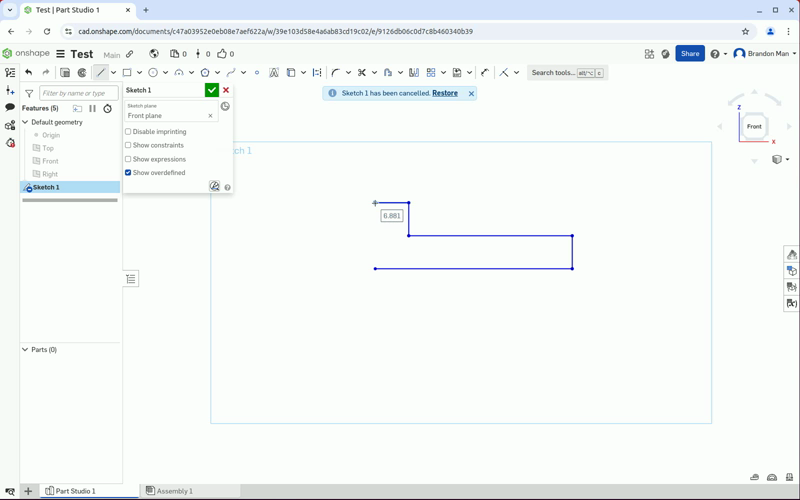
mouse_move(375, 268)
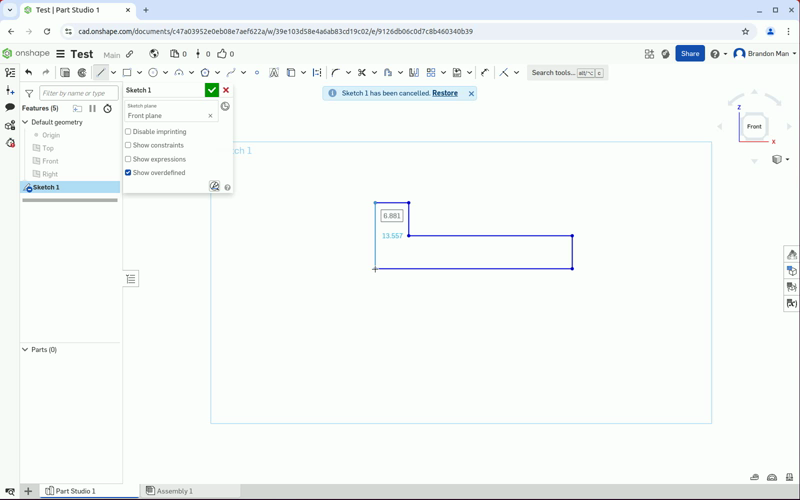
key_up(shift)
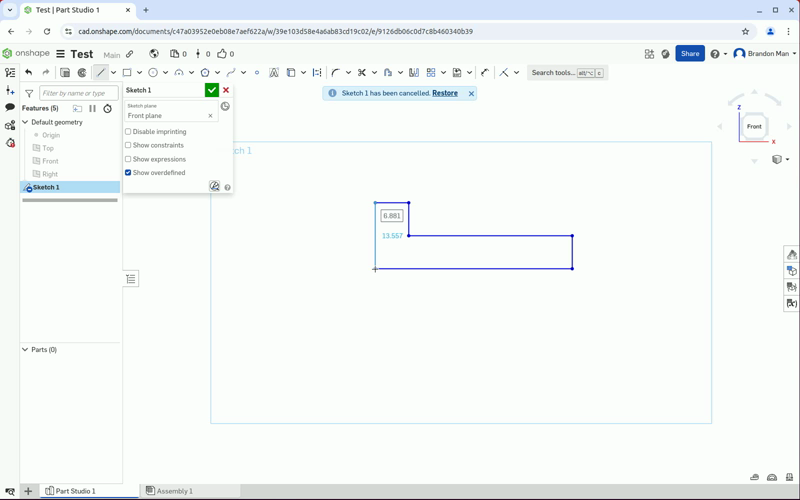
click(375, 268)
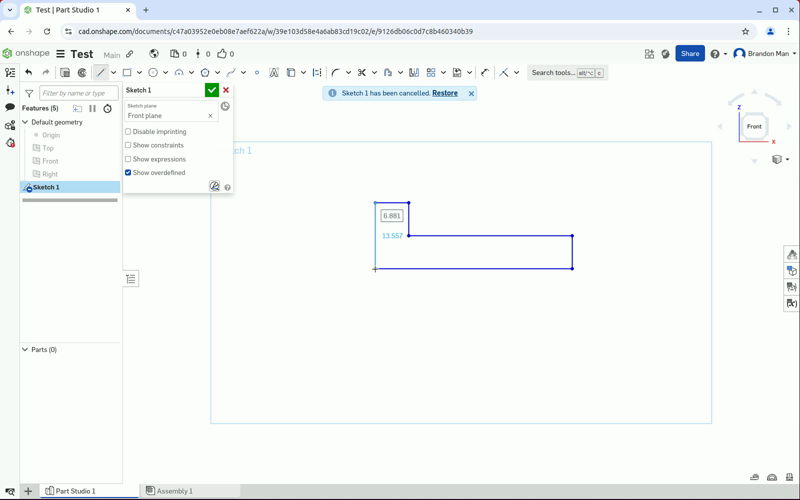
key(esc)
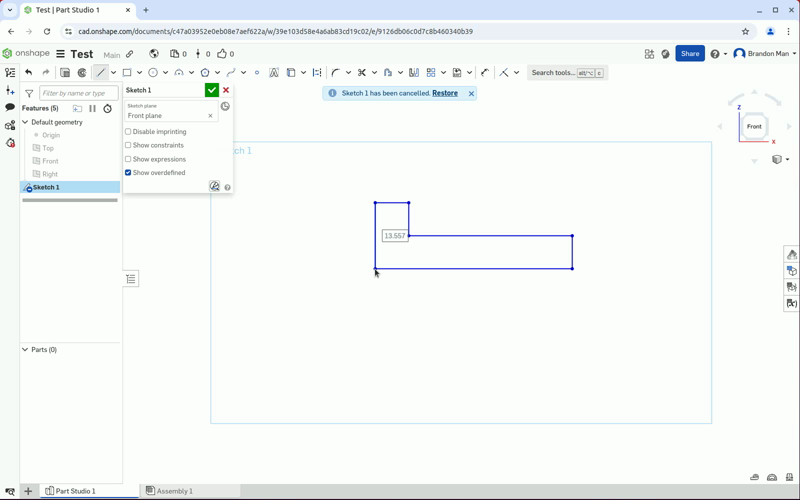
mouse_move(399, 260)
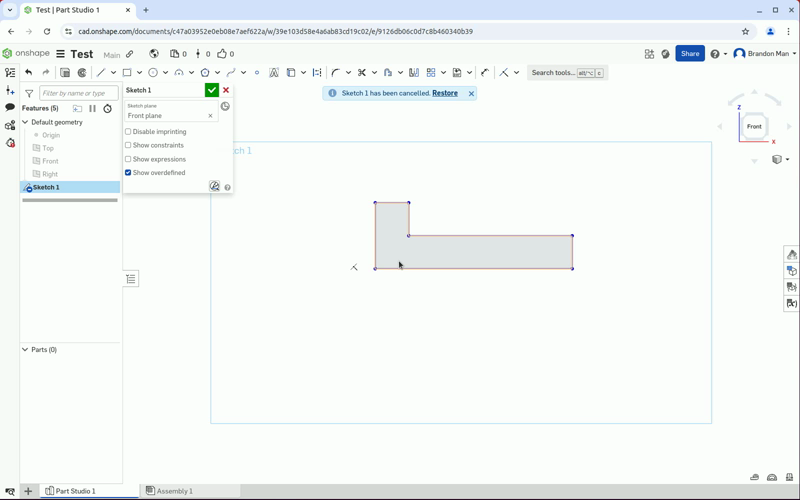
click(399, 260)
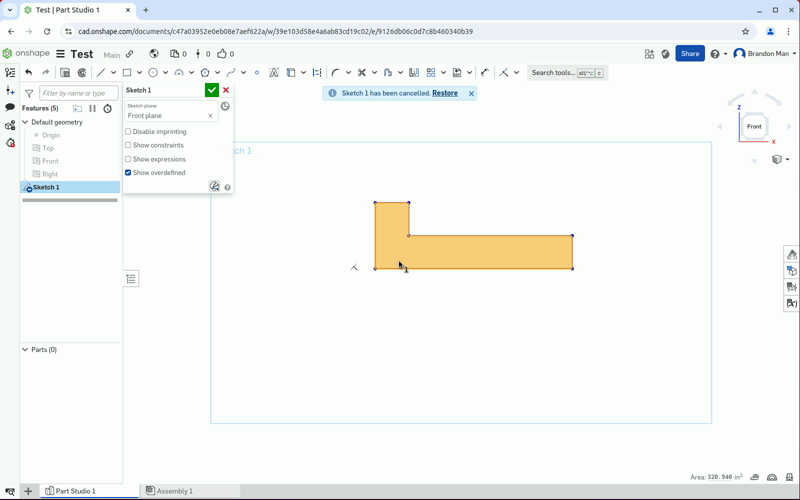
mouse_move(73, 352)
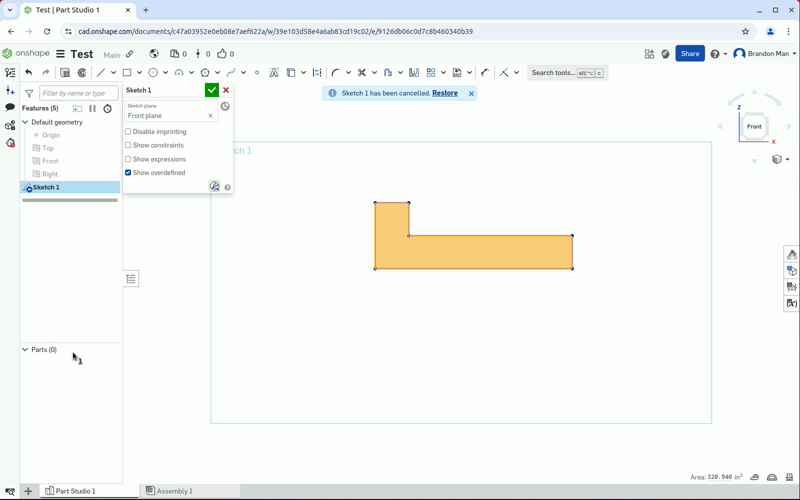
key(shift+y)
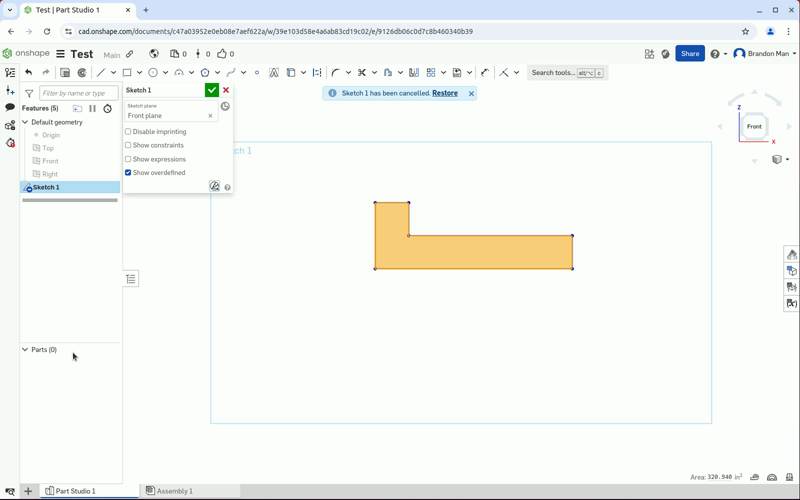
key(shift+e)
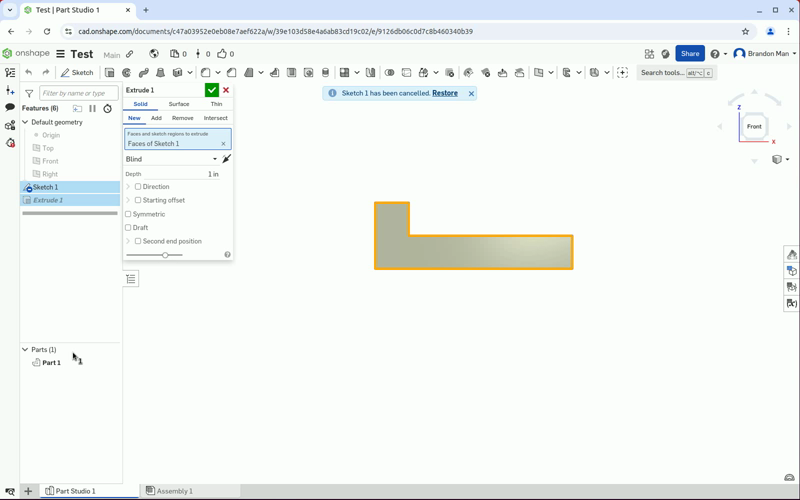
mouse_move(143, 106)
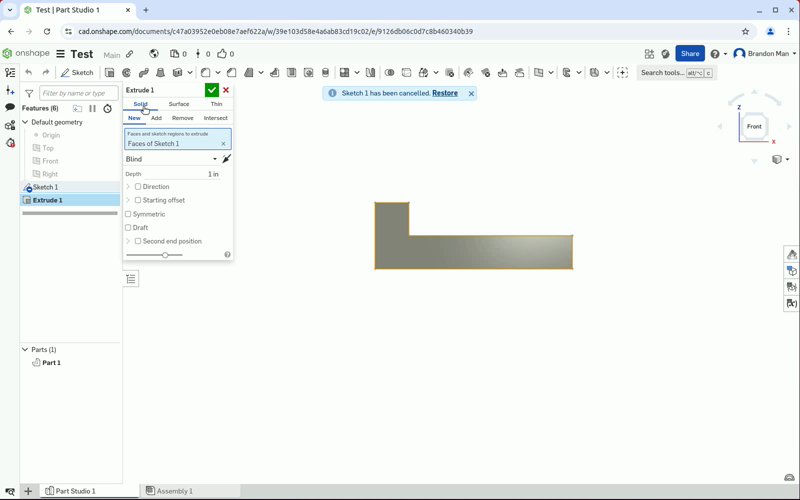
click(143, 106)
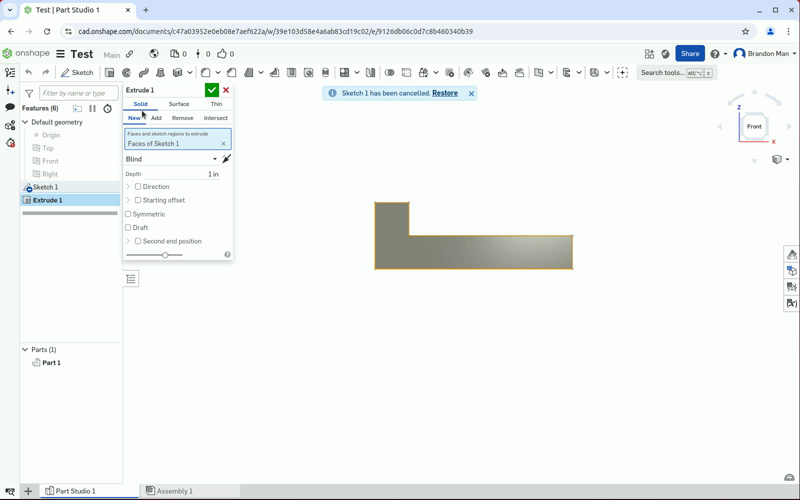
mouse_move(137, 120)
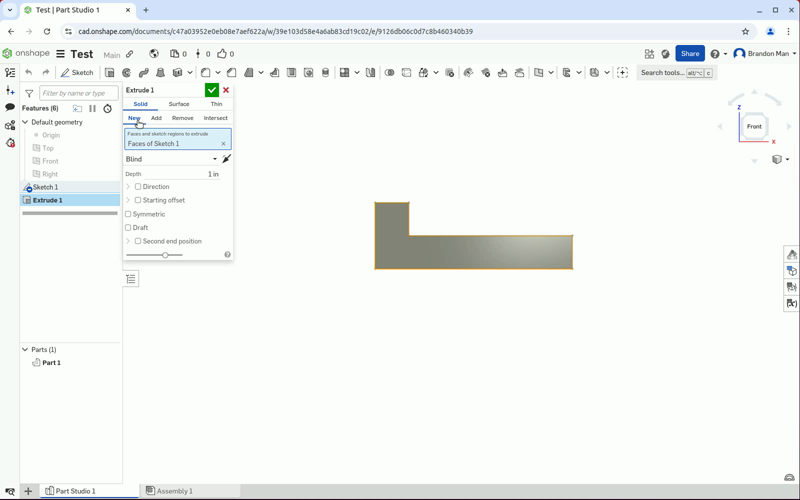
click(137, 120)
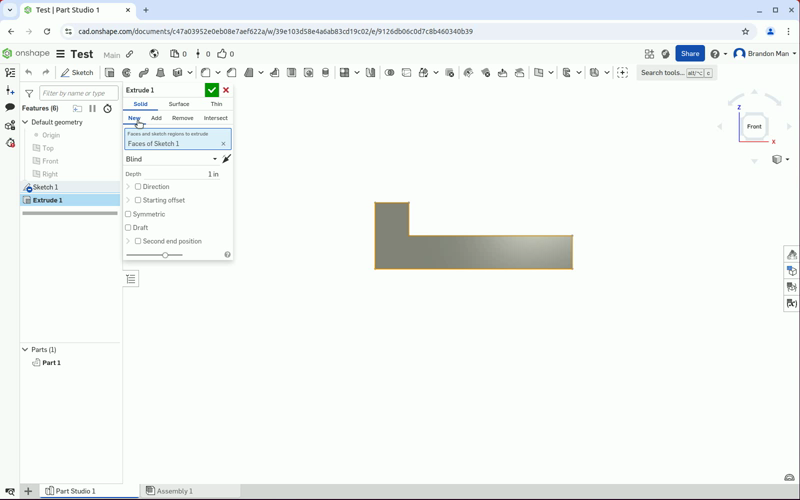
key(tab, 4)
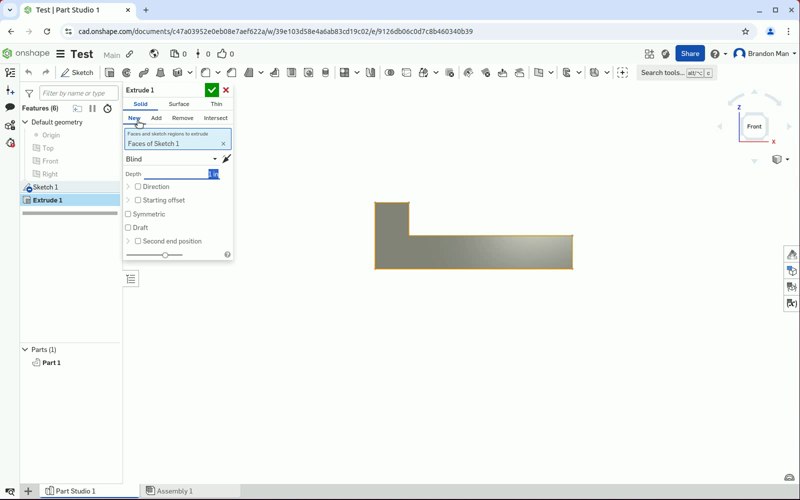
text(13.48)
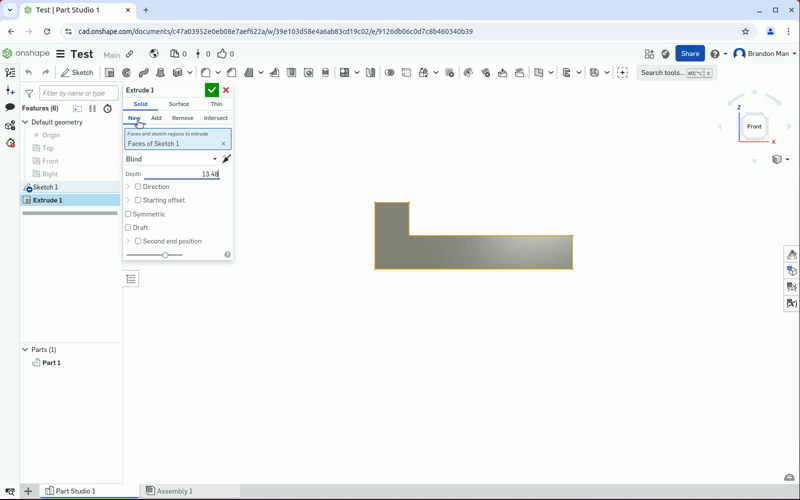
key(tab, 3)
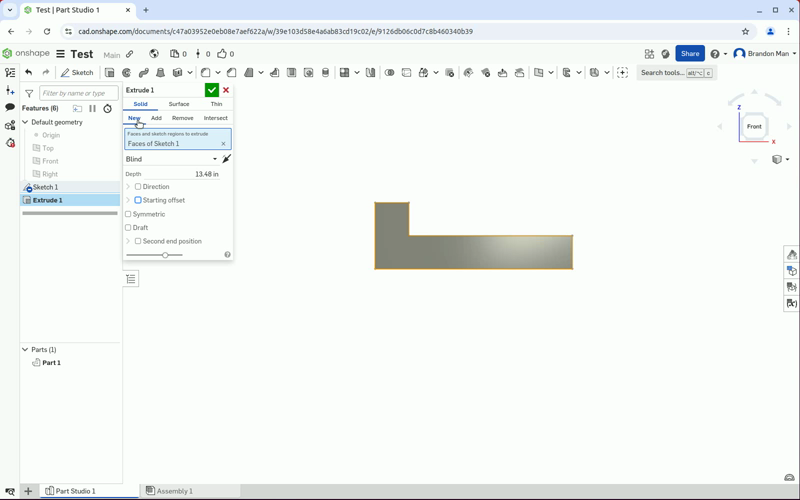
key(tab, 2)
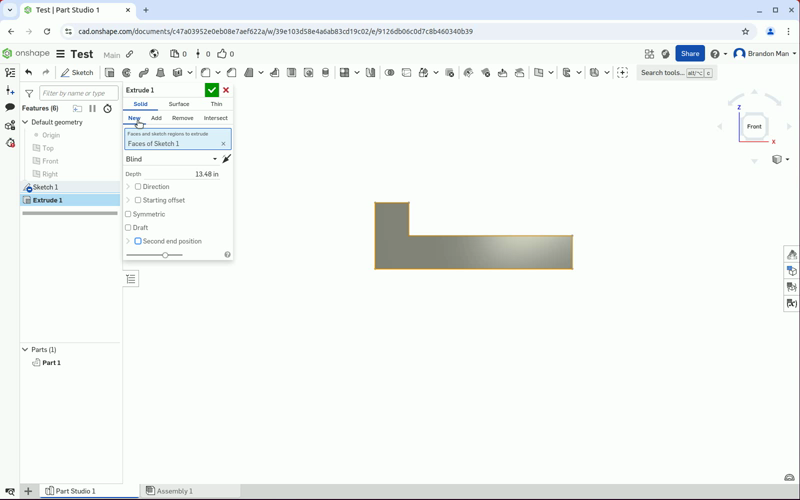
key(space)
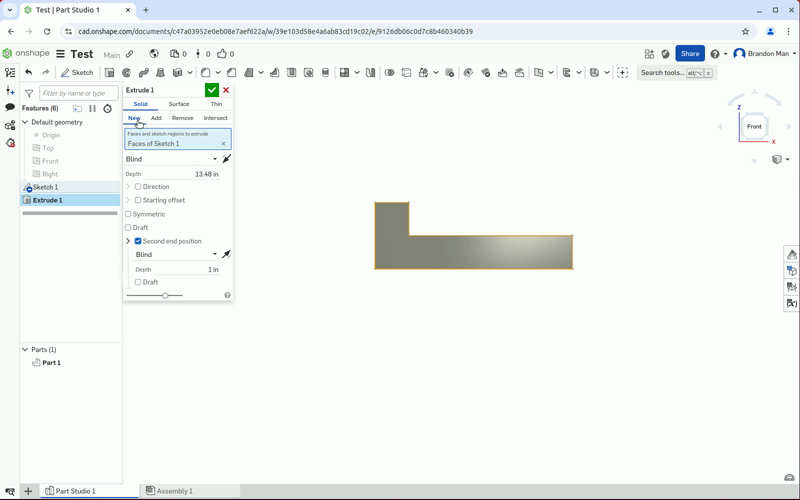
key(tab, 3)
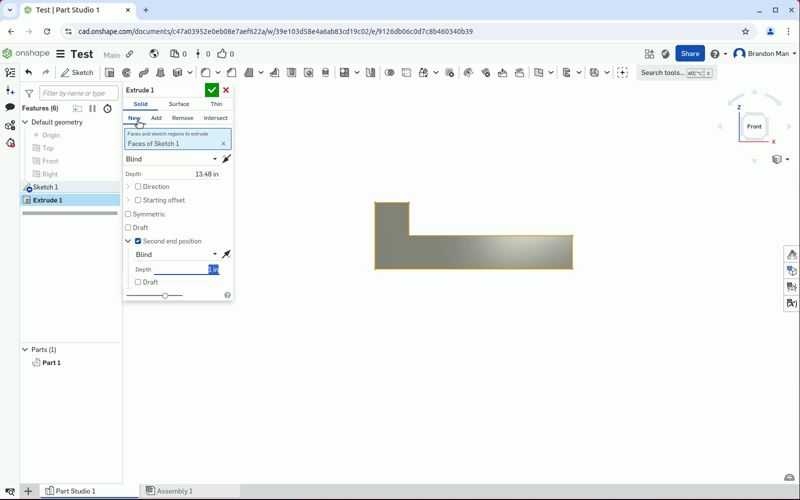
text(6.74)
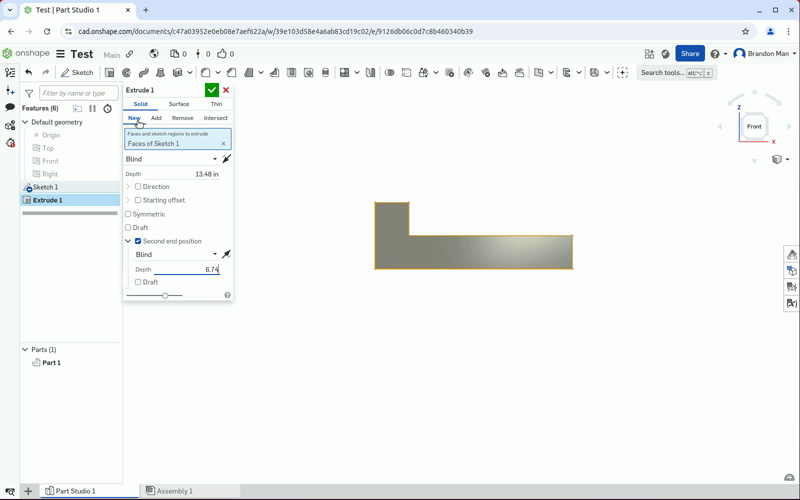
key(enter)
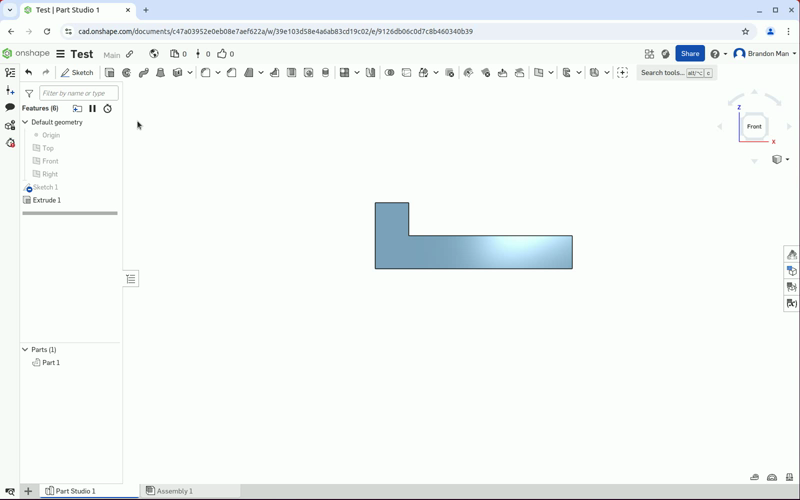
key(shift+h)
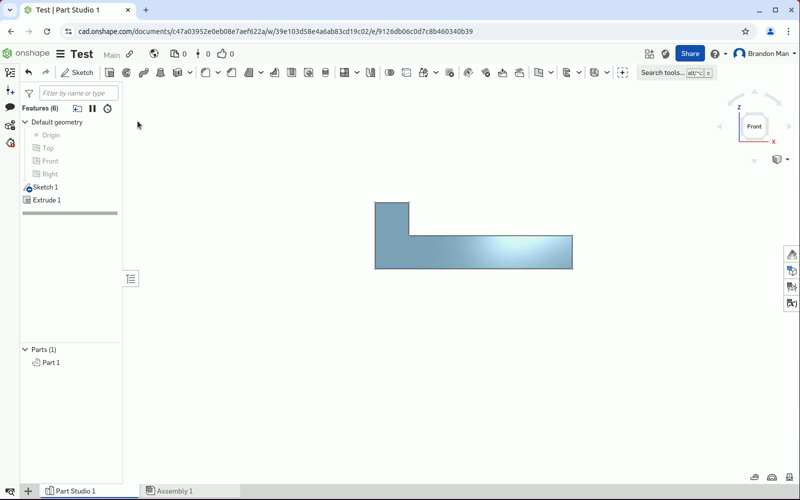
key(shift+h)
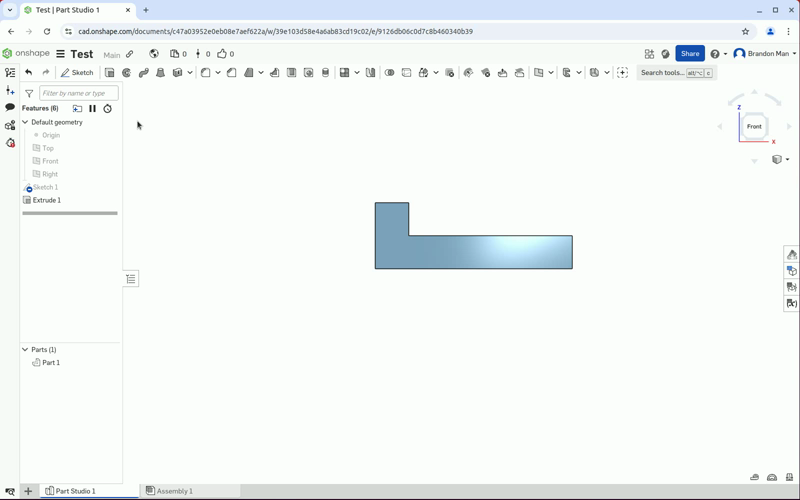
mouse_move(73, 189)
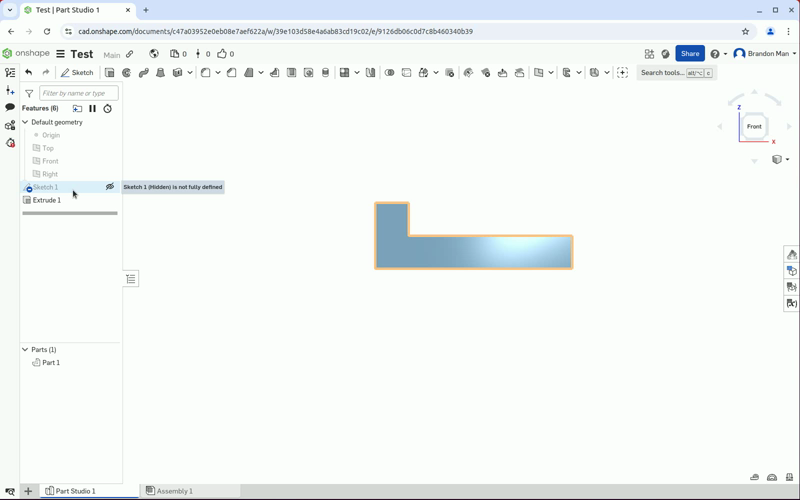
click(73, 189)
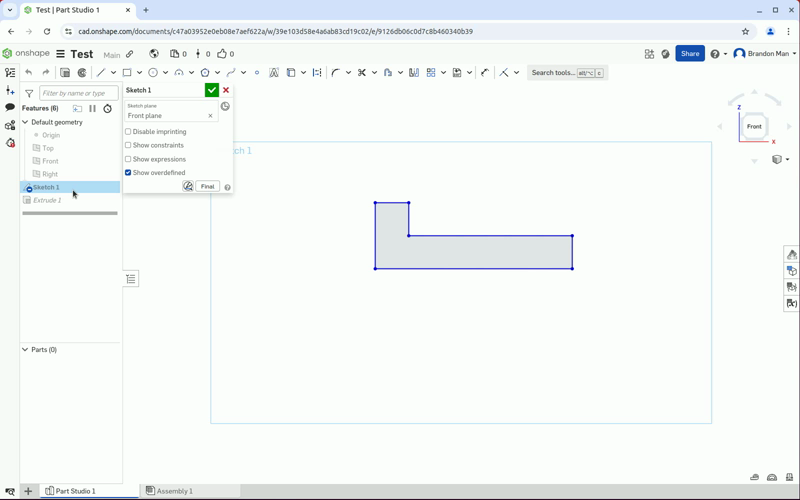
mouse_move(229, 92)
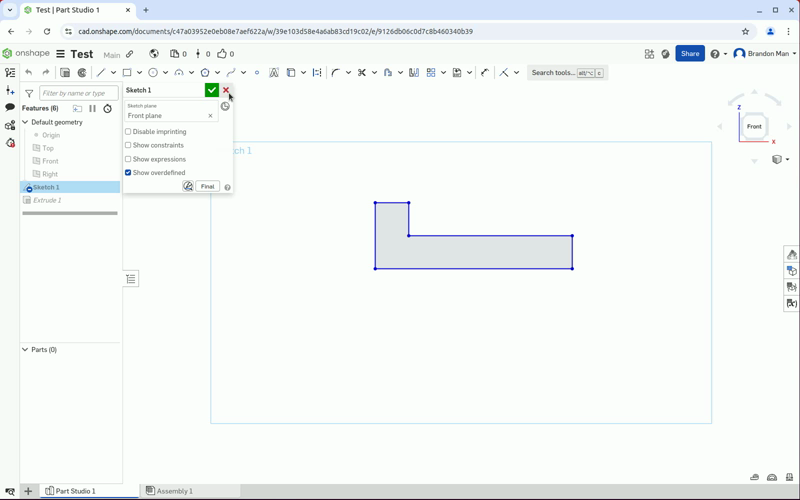
click(229, 92)
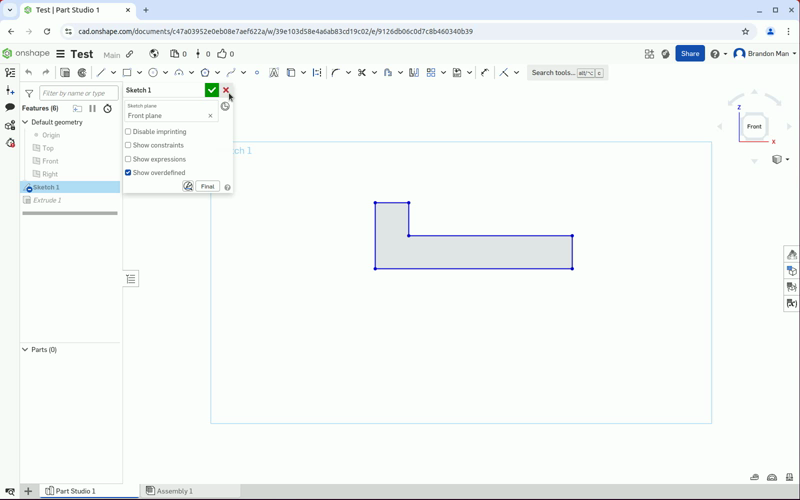
key(shift+s)
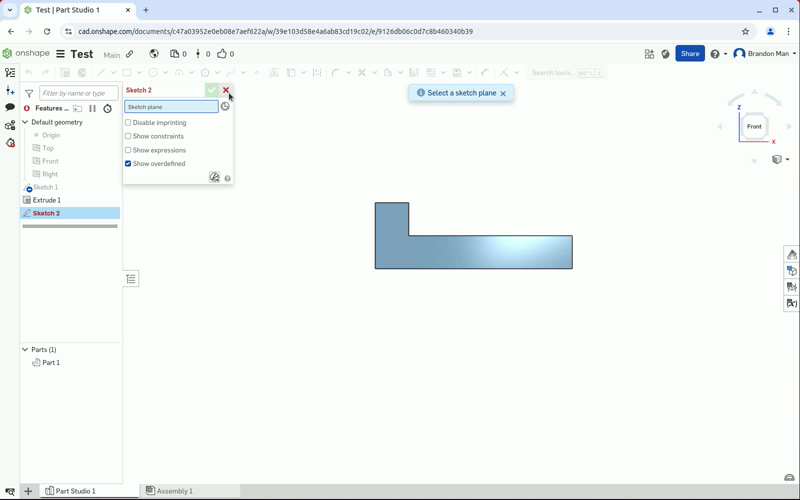
mouse_move(73, 163)
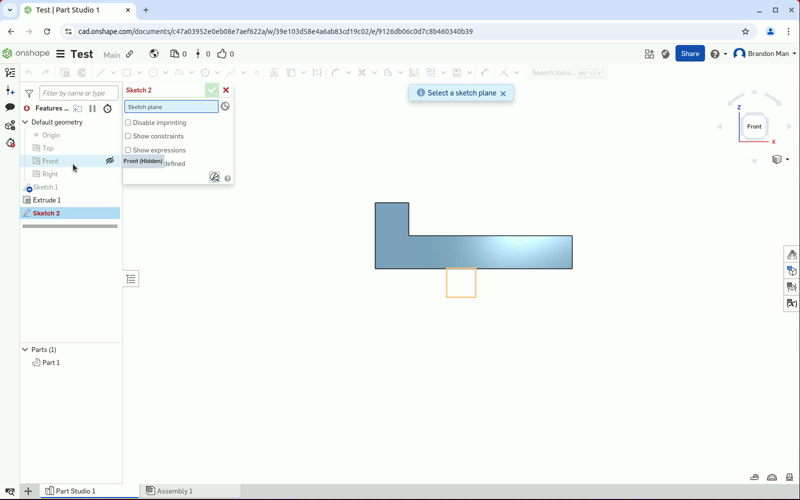
click(73, 163)
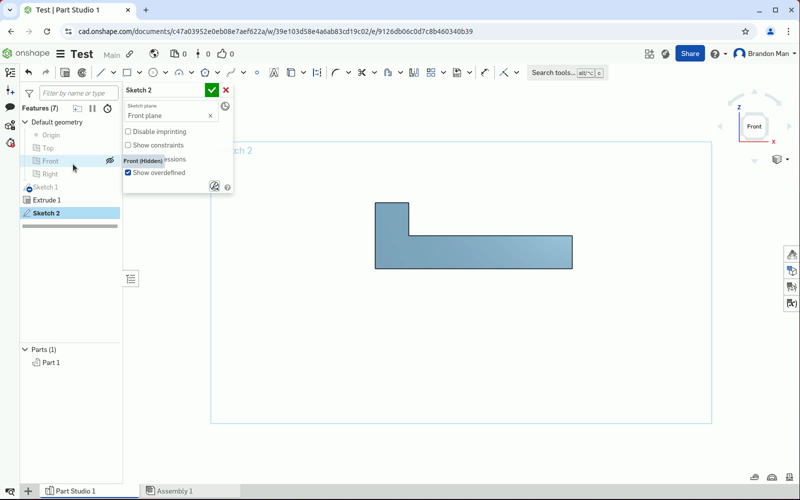
mouse_move(73, 352)
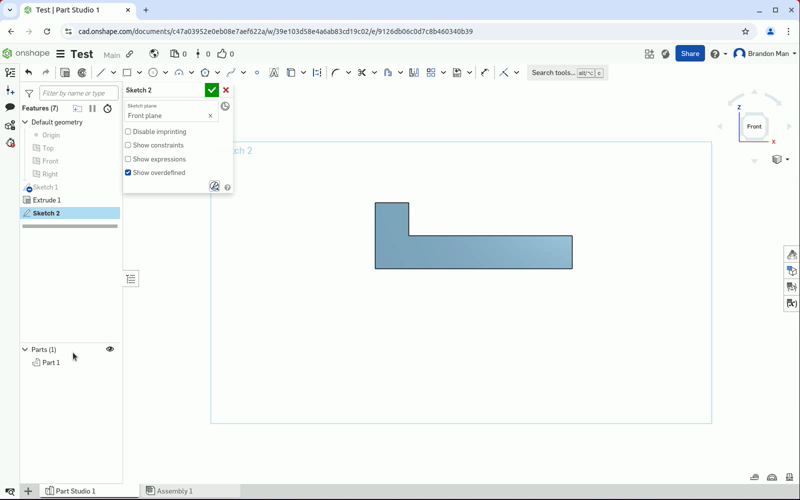
key(y)
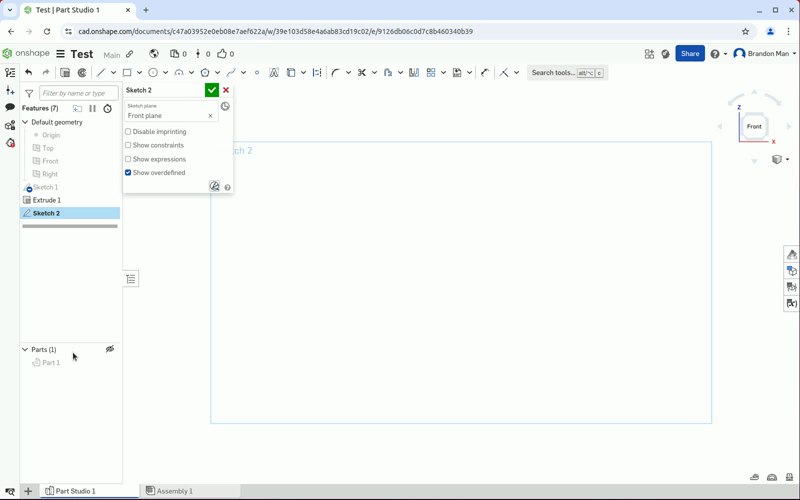
key(l)
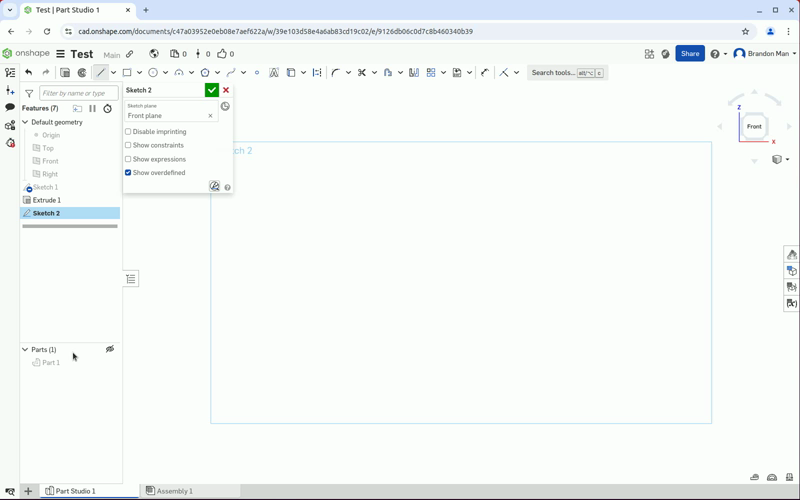
key_down(shift)
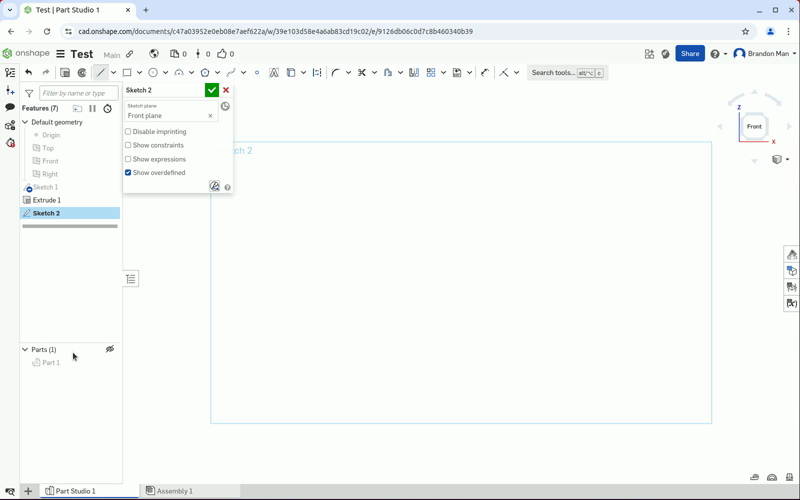
mouse_move(407, 236)
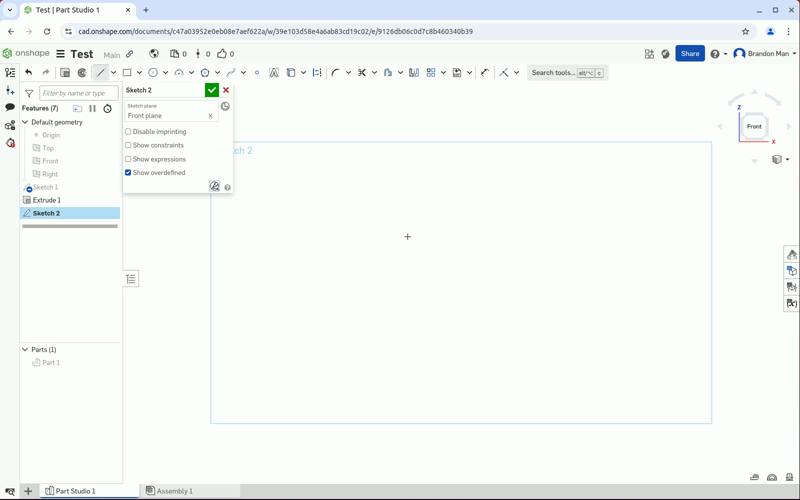
click(407, 236)
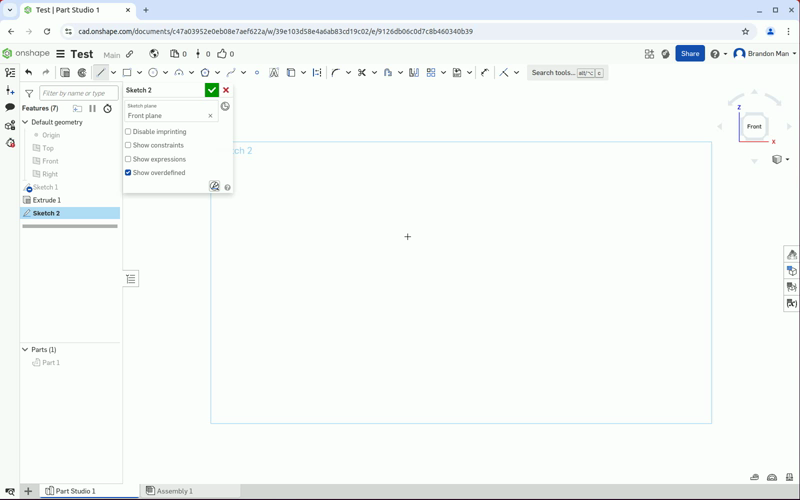
key_up(shift)
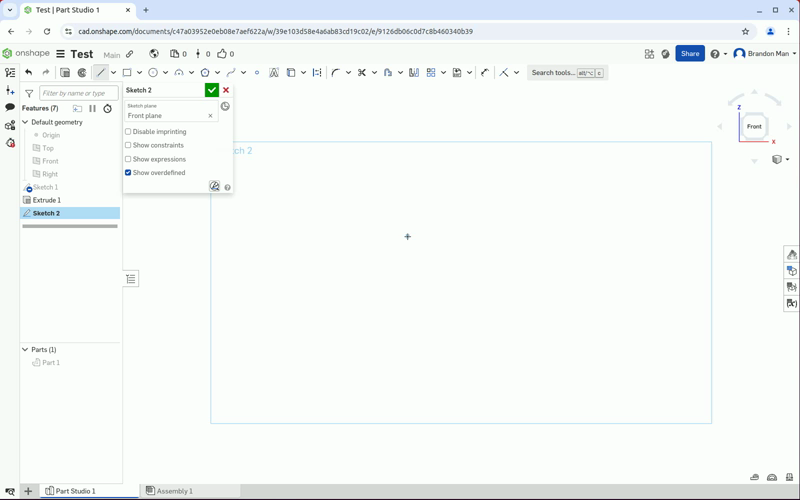
key_down(shift)
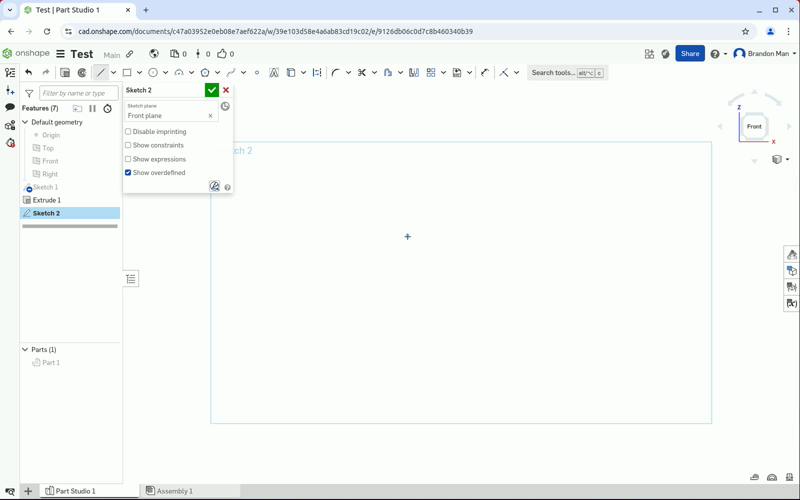
mouse_move(572, 236)
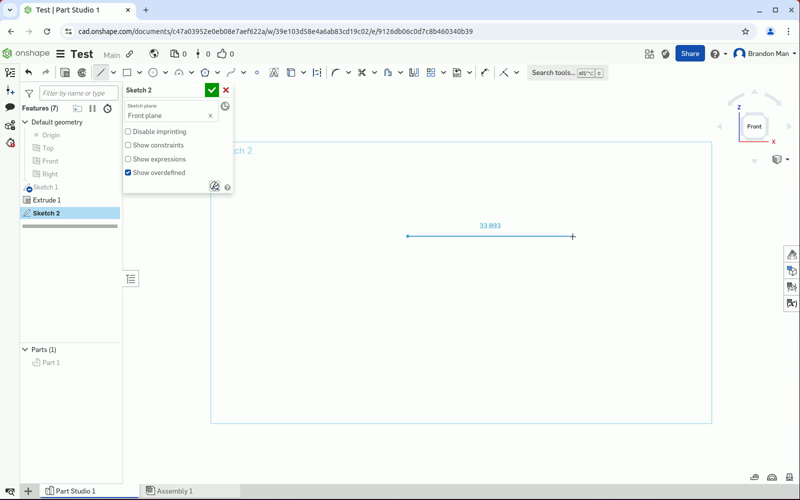
click(572, 236)
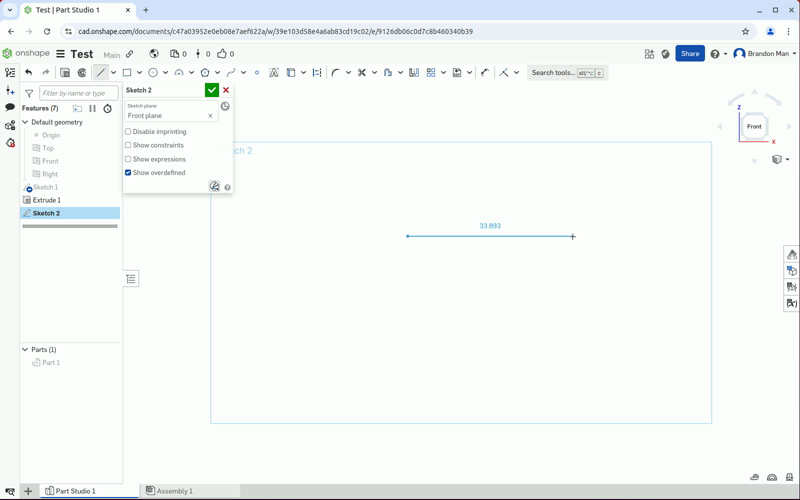
key_up(shift)
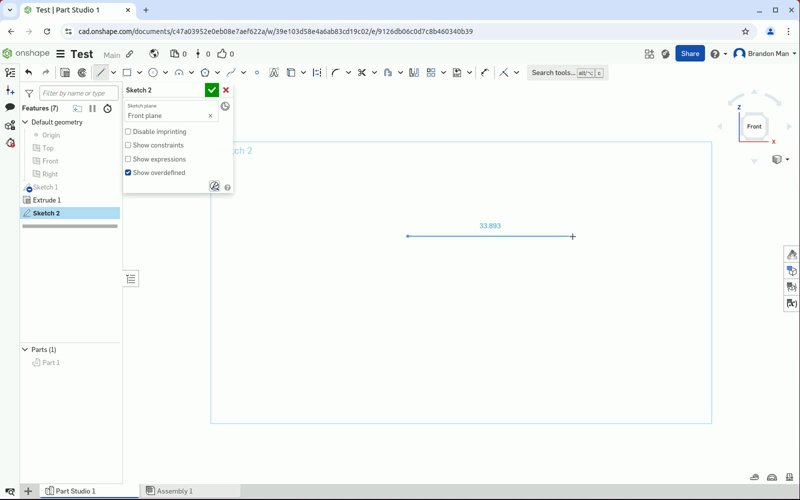
key_down(shift)
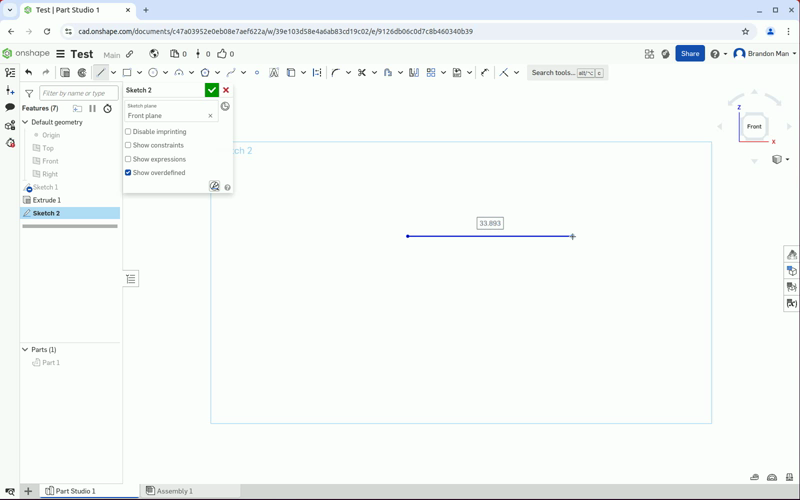
mouse_move(407, 203)
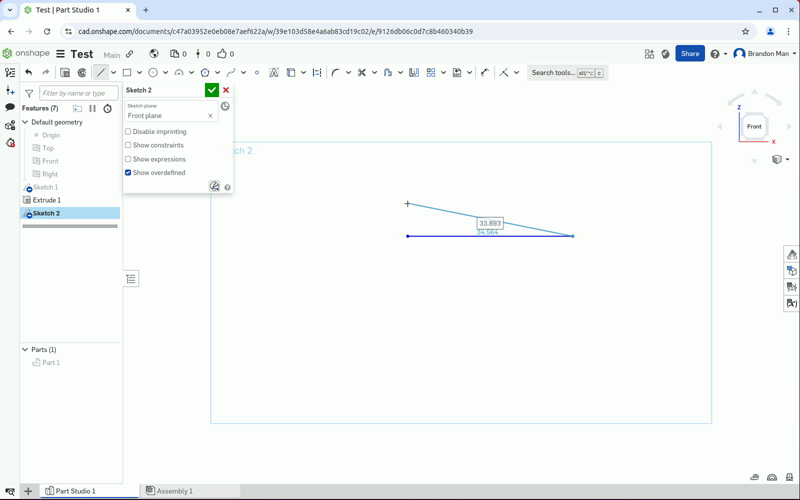
click(407, 203)
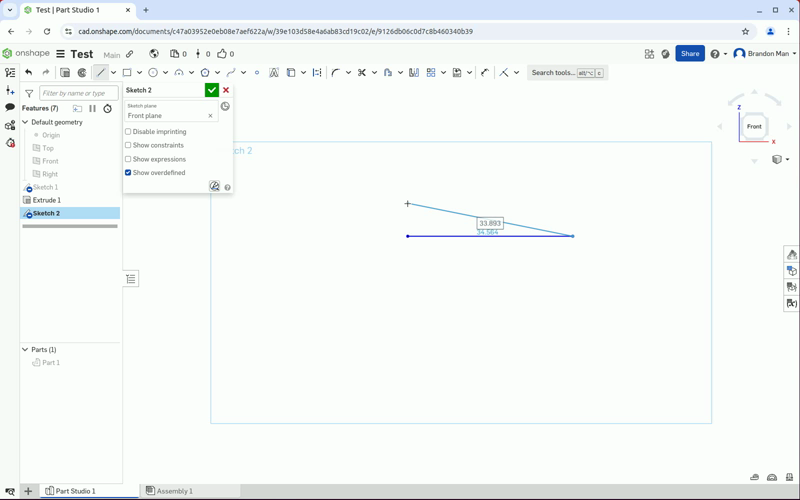
key_up(shift)
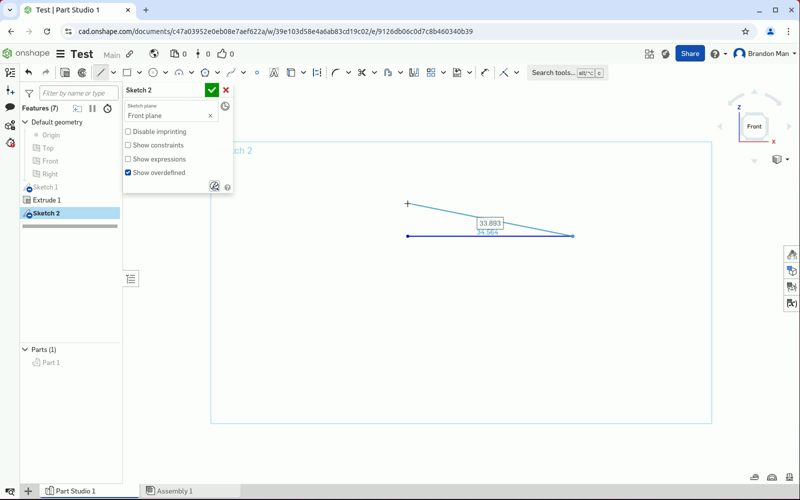
mouse_move(437, 203)
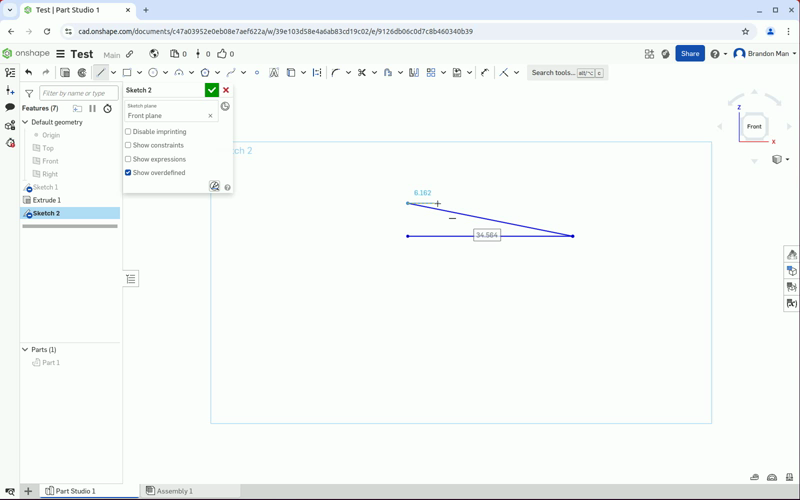
key_down(shift)
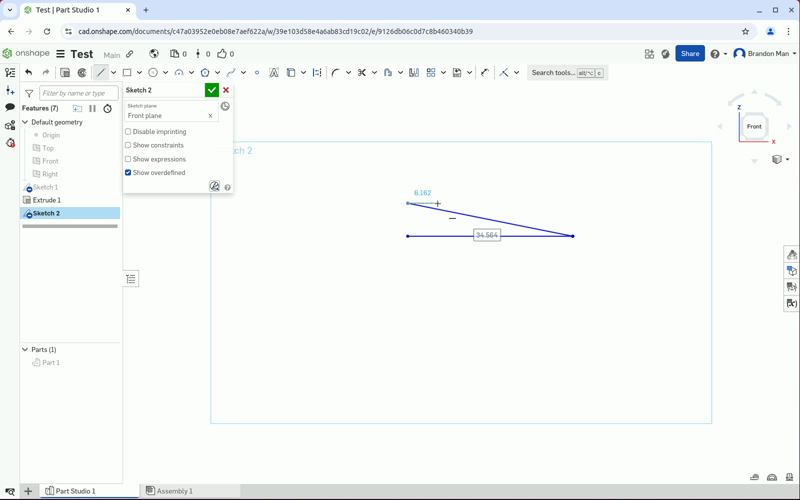
mouse_move(407, 236)
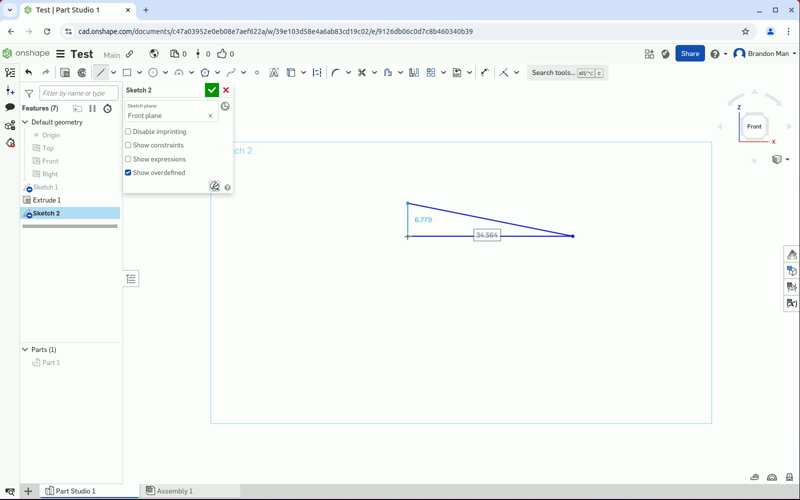
key_up(shift)
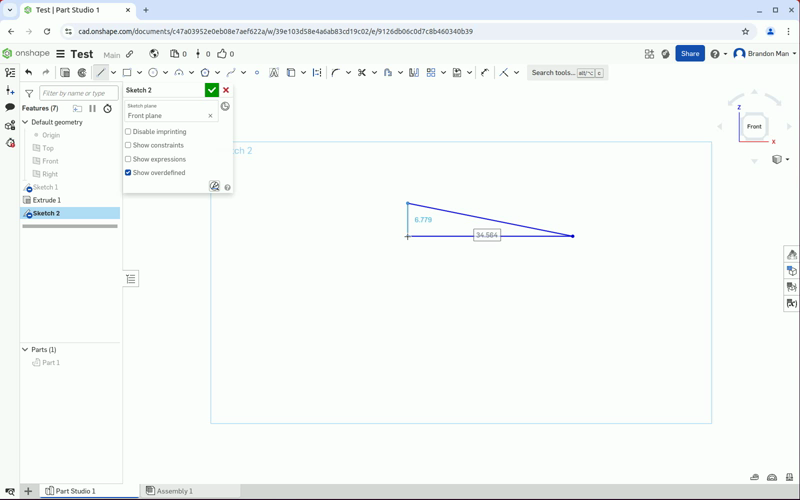
click(407, 236)
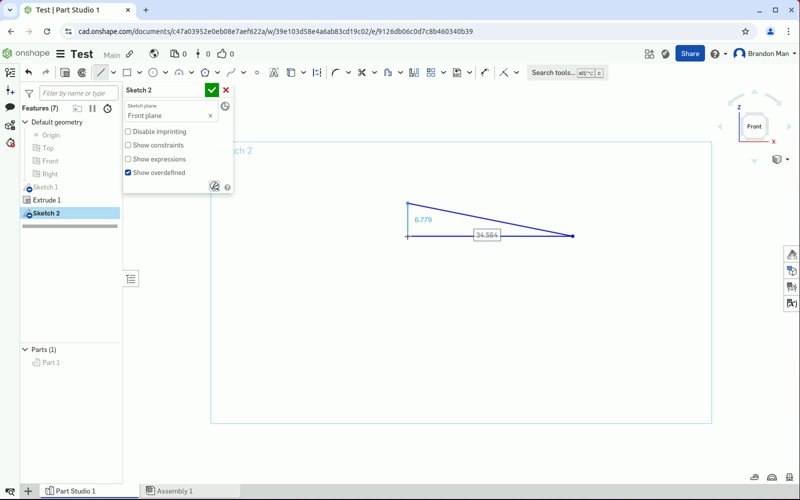
key(esc)
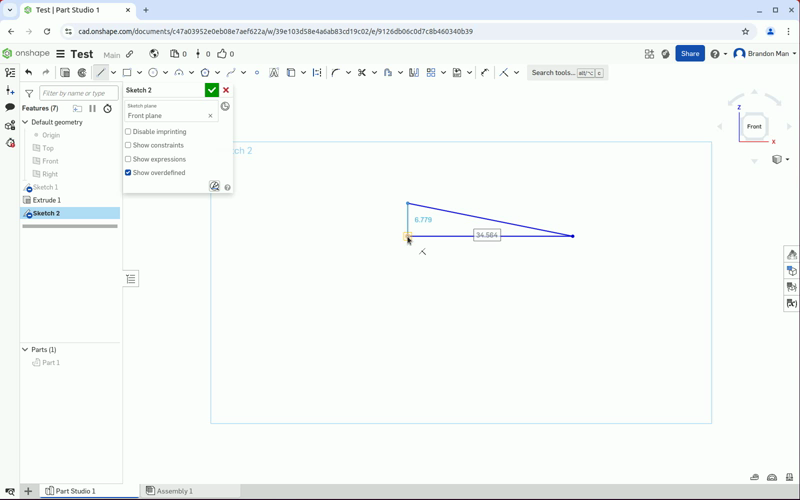
mouse_move(471, 233)
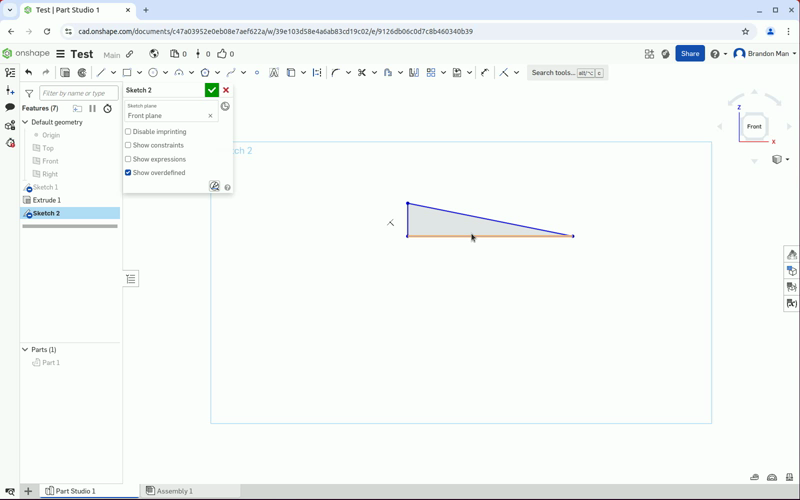
click(471, 233)
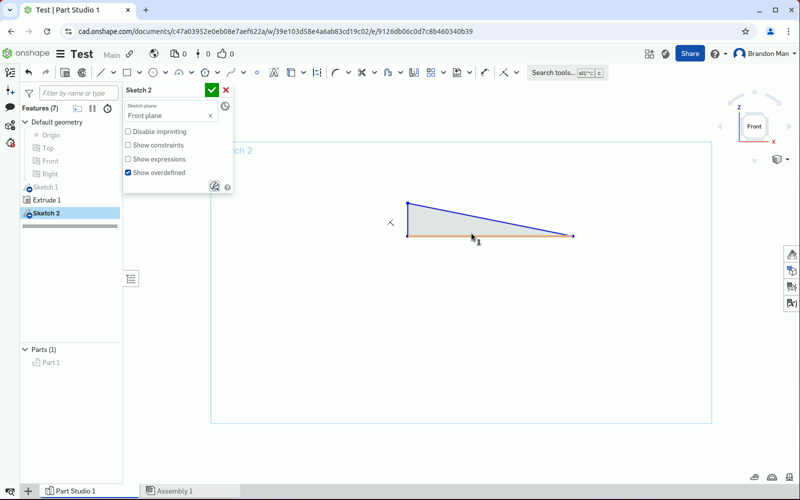
mouse_move(73, 352)
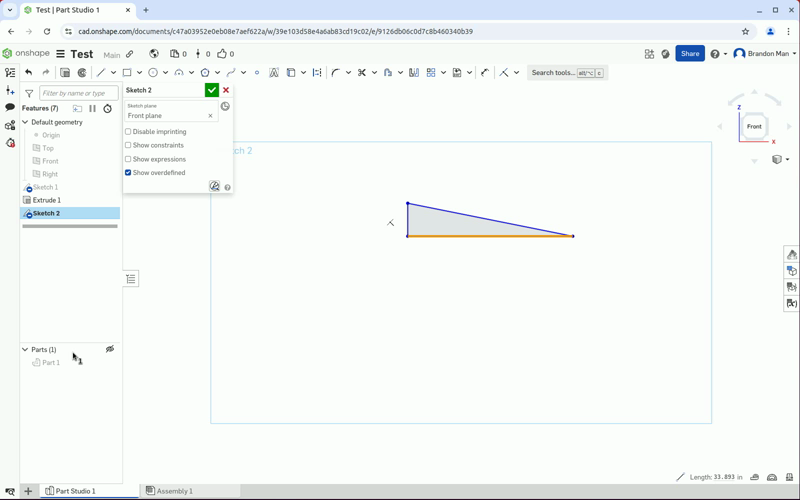
key(shift+y)
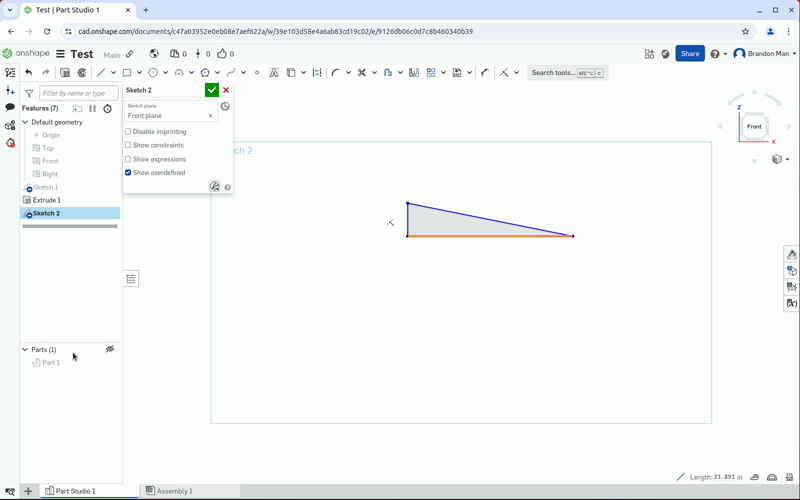
key(shift+e)
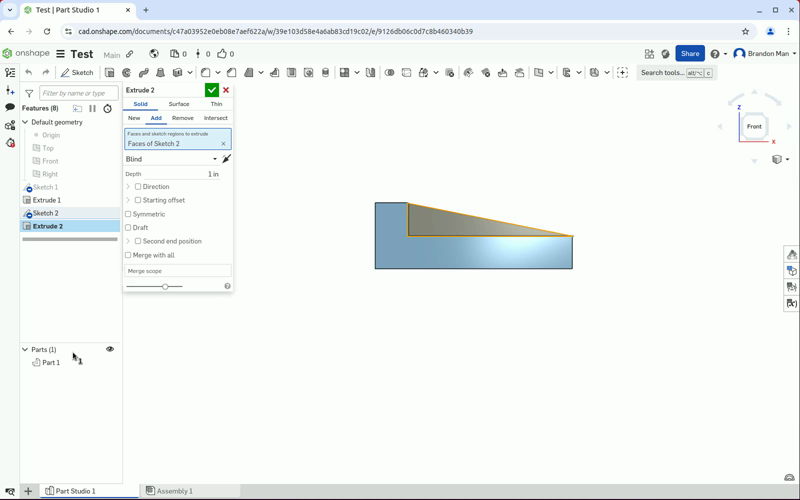
mouse_move(143, 106)
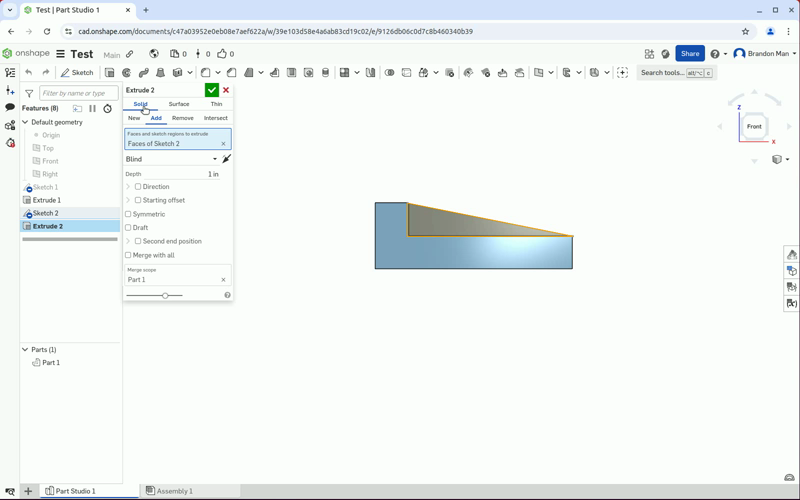
click(143, 106)
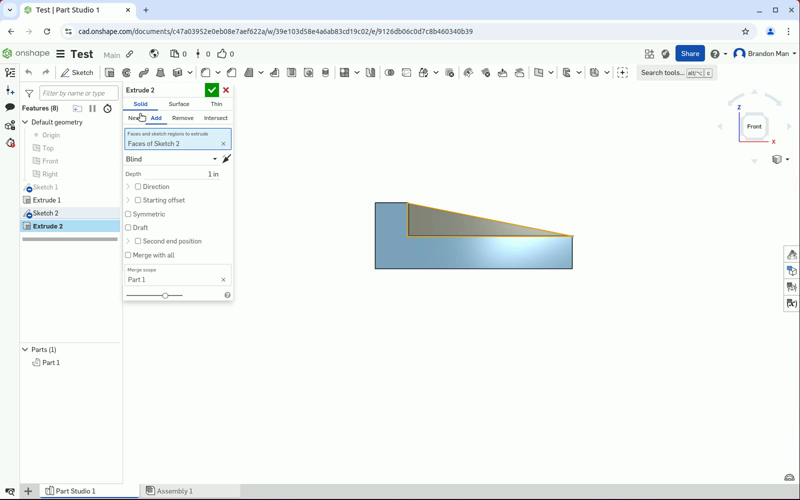
mouse_move(137, 120)
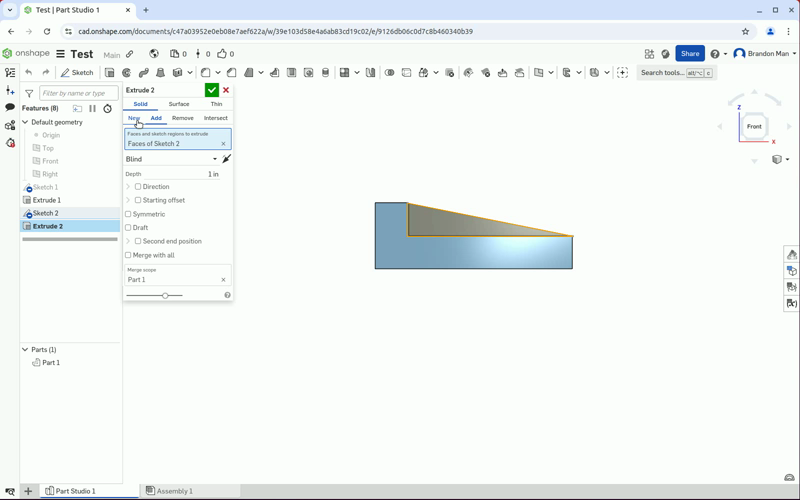
click(137, 120)
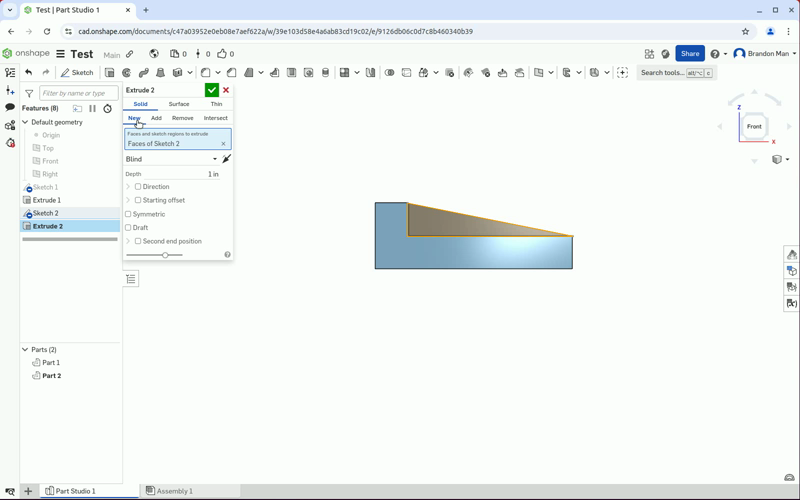
key(tab, 4)
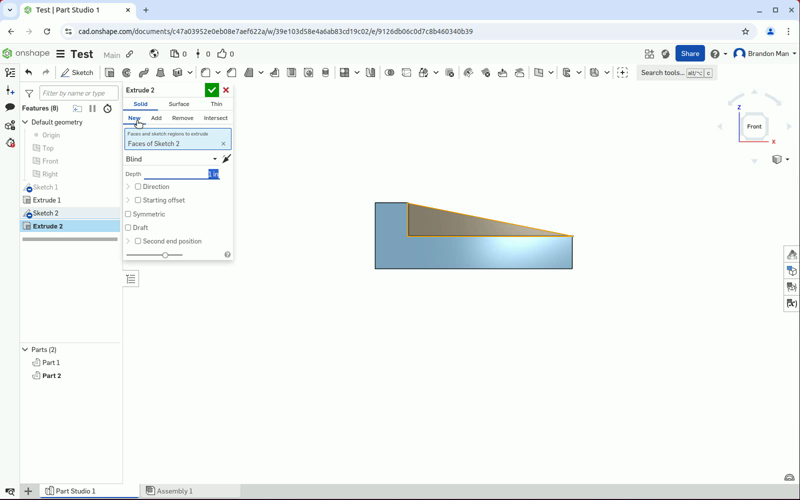
text(6.74)
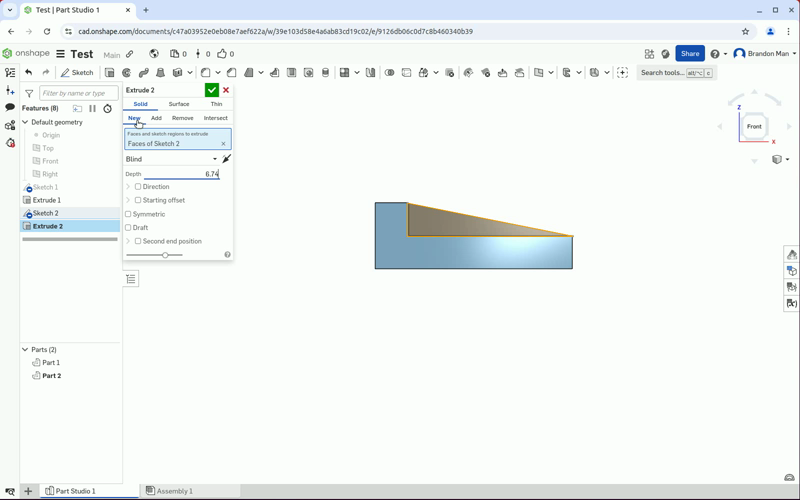
key(enter)
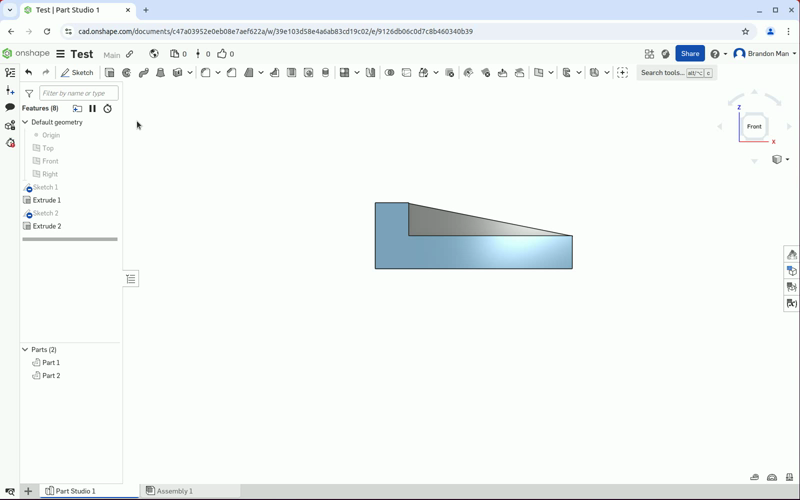
key(shift+h)
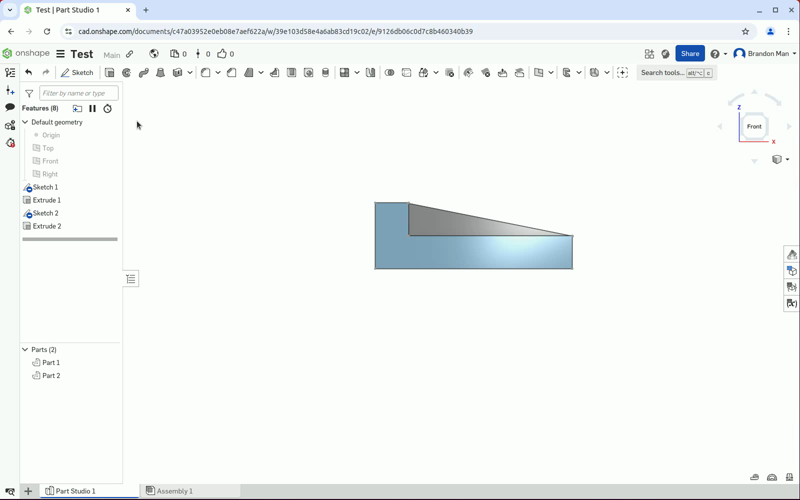
key(shift+h)
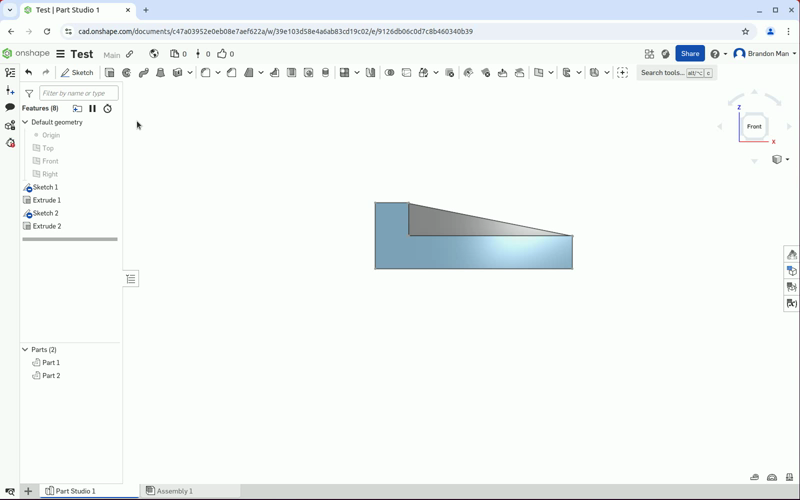
key(shift+7)
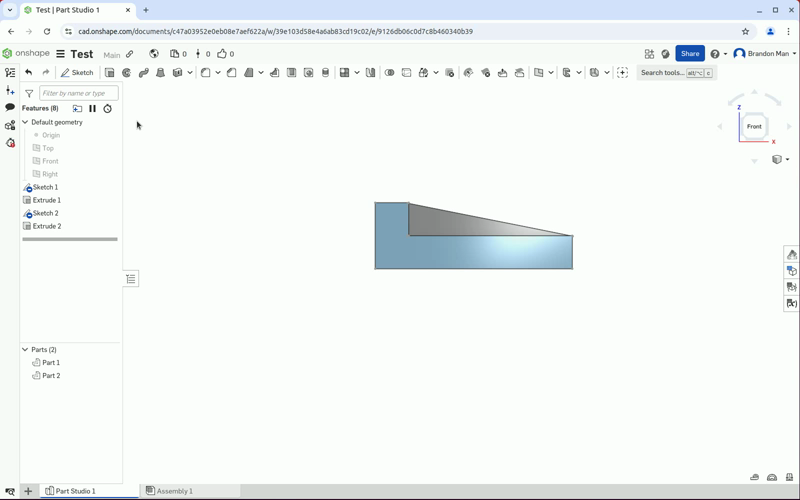
key(left, 2)
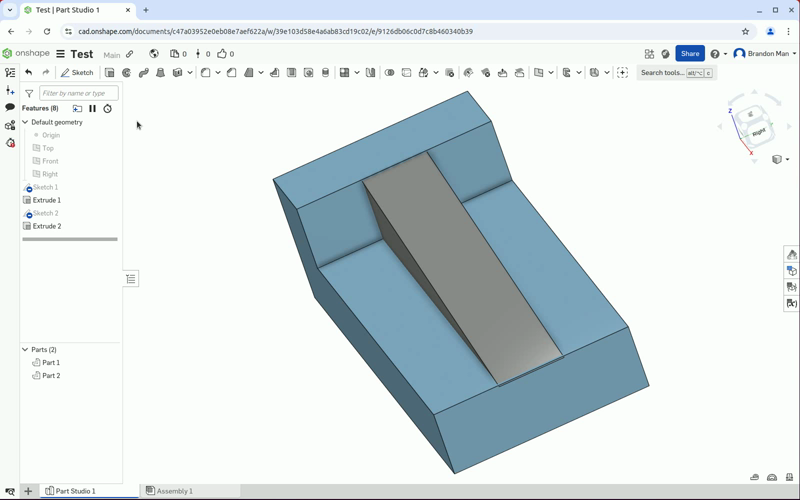
key(down, 2)
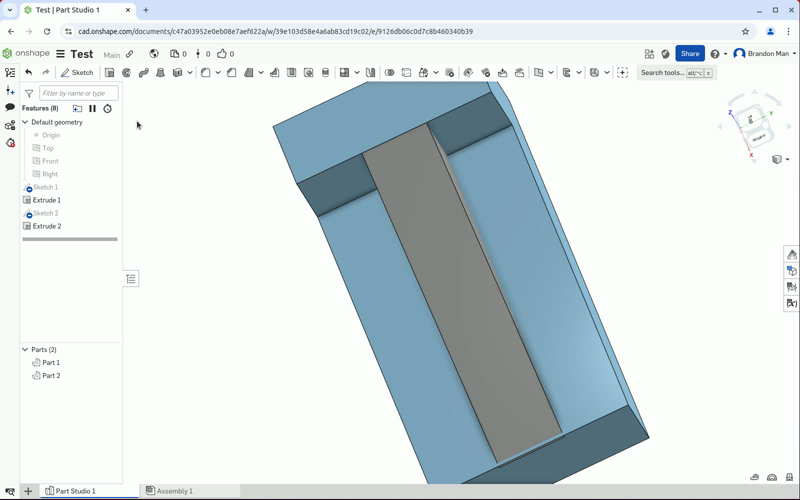
key(up, 2)
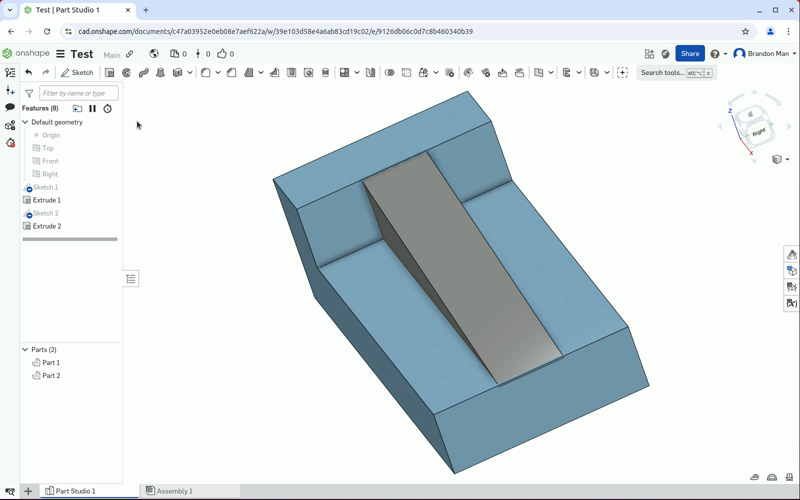
key(right, 2)
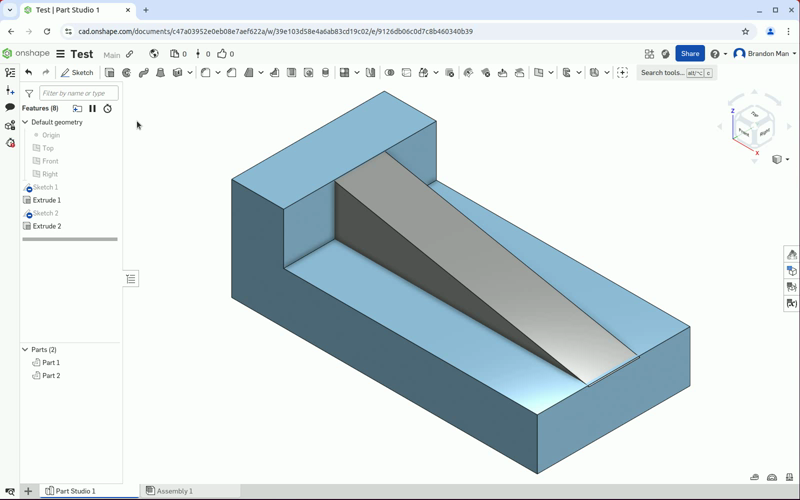
mouse_move(73, 189)
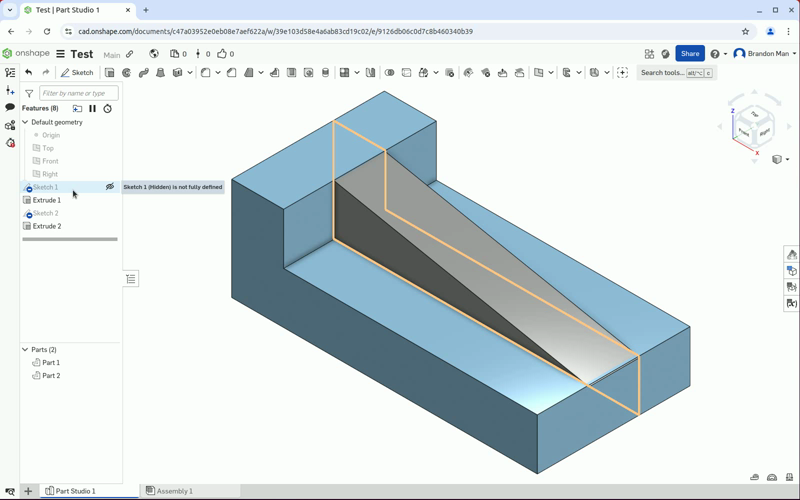
click(73, 189)